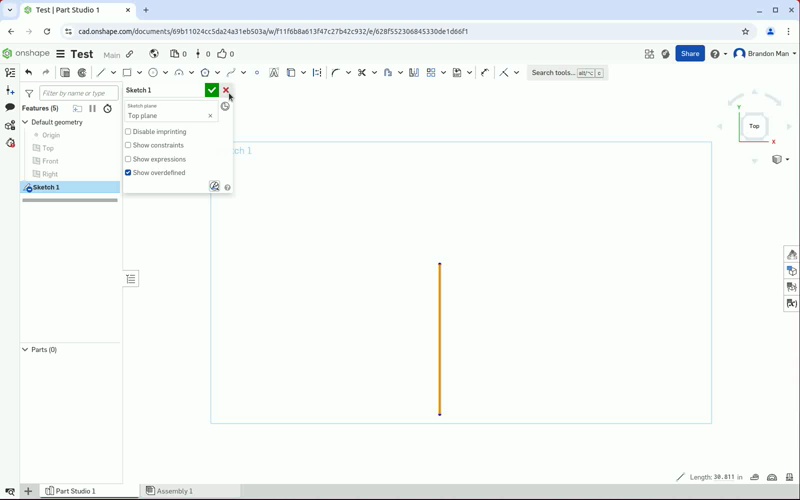
key(shift+h)
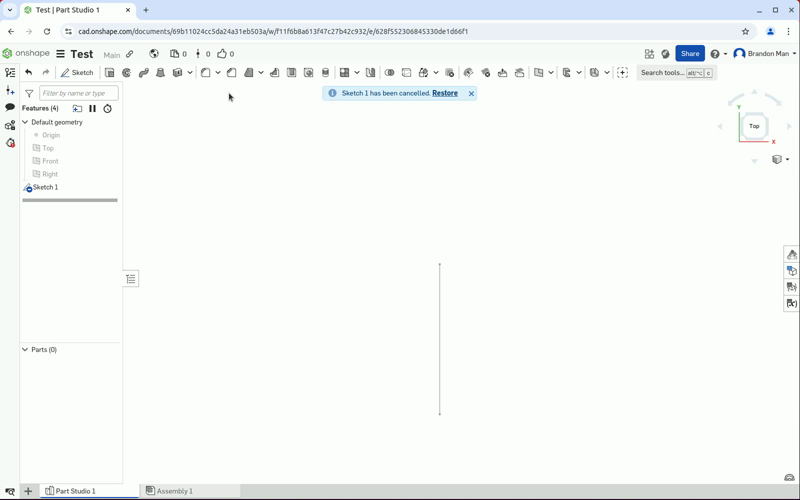
mouse_move(73, 352)
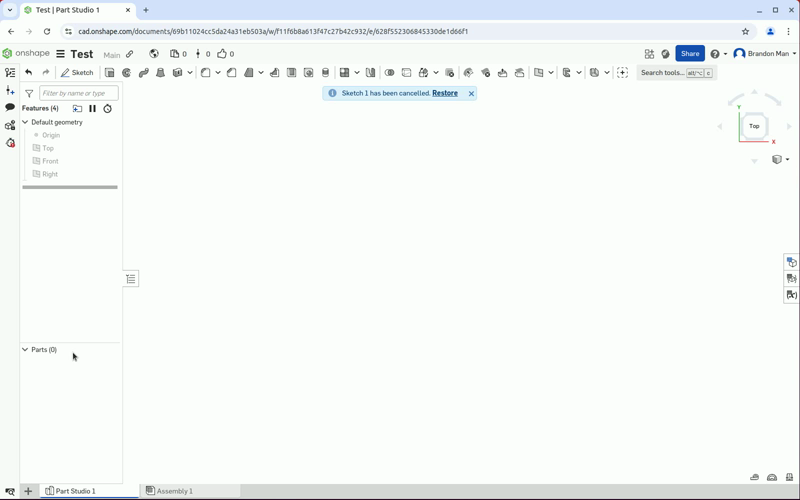
key(y)
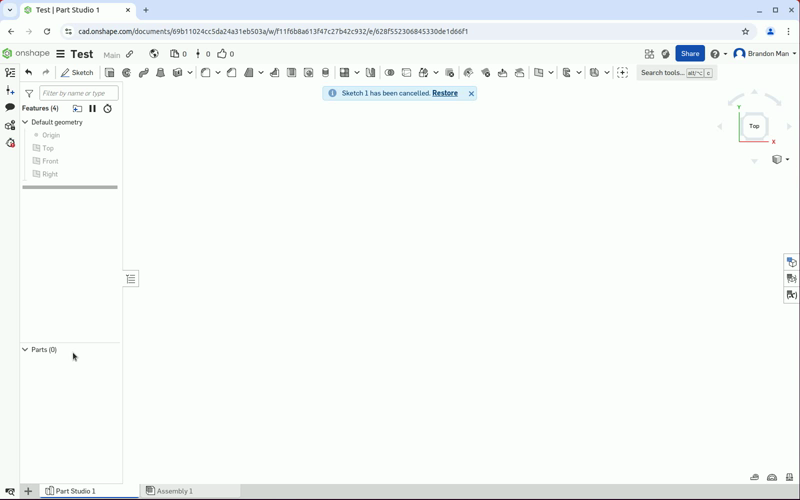
key(shift+p)
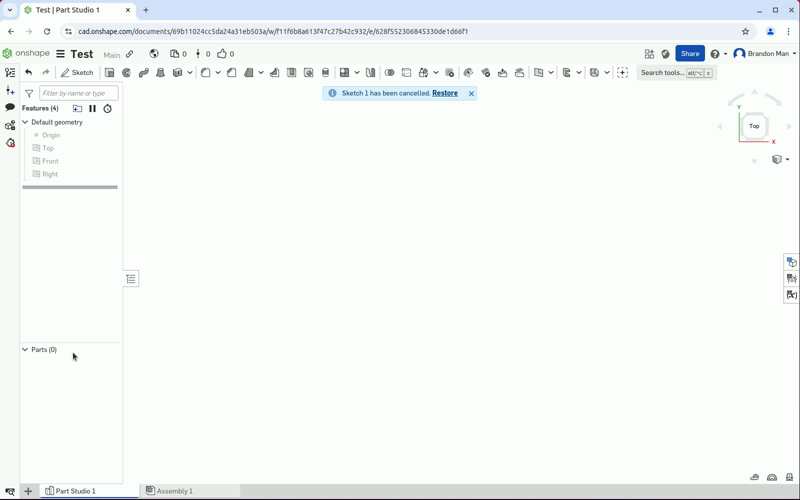
key(space)
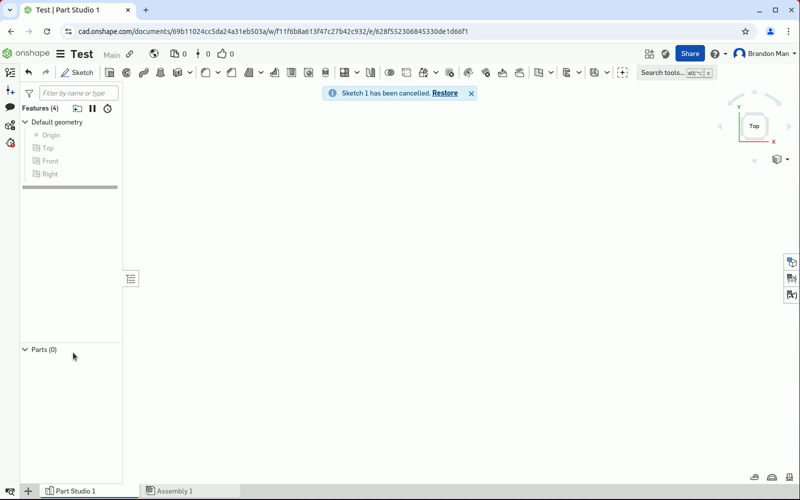
key_down(shift)
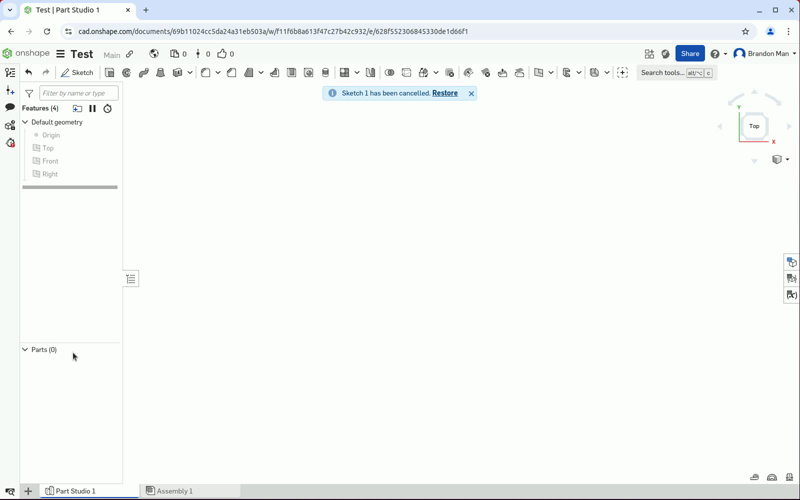
key(up)
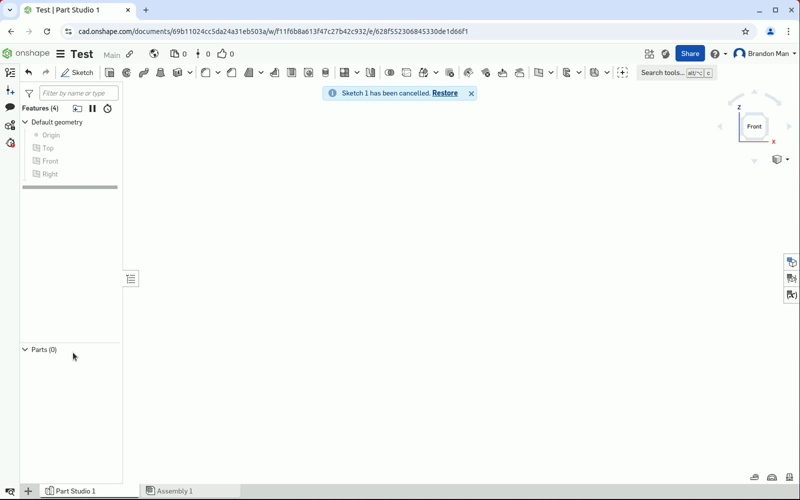
key_up(shift)
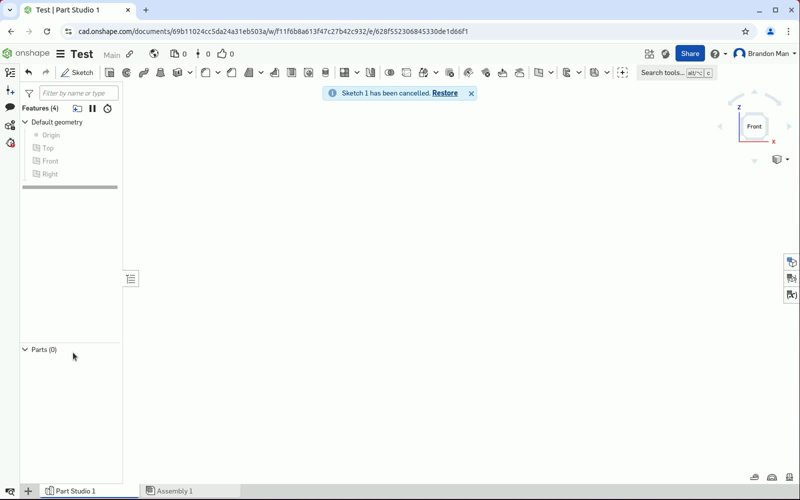
key(space)
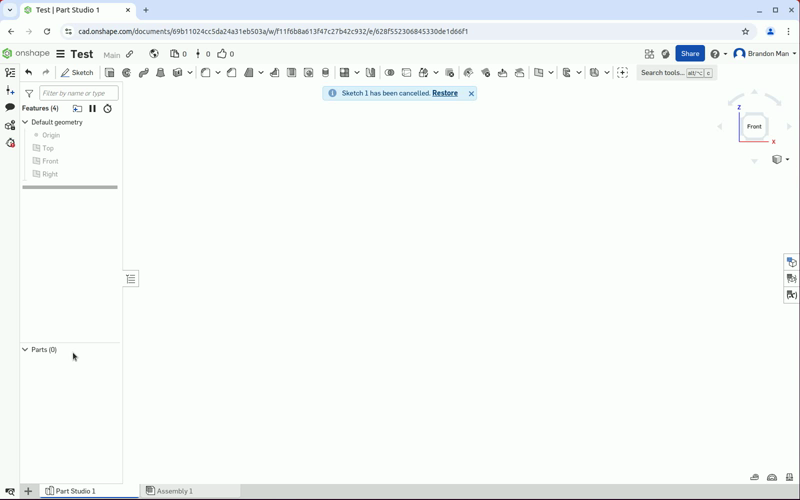
key_down(shift)
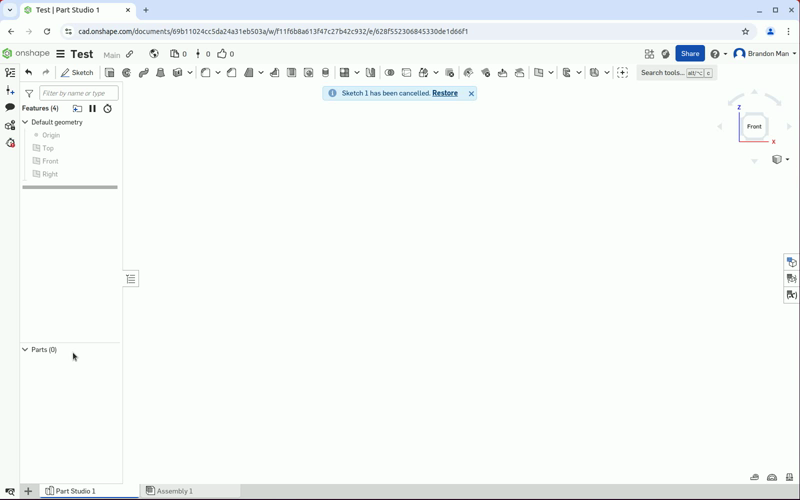
key(left)
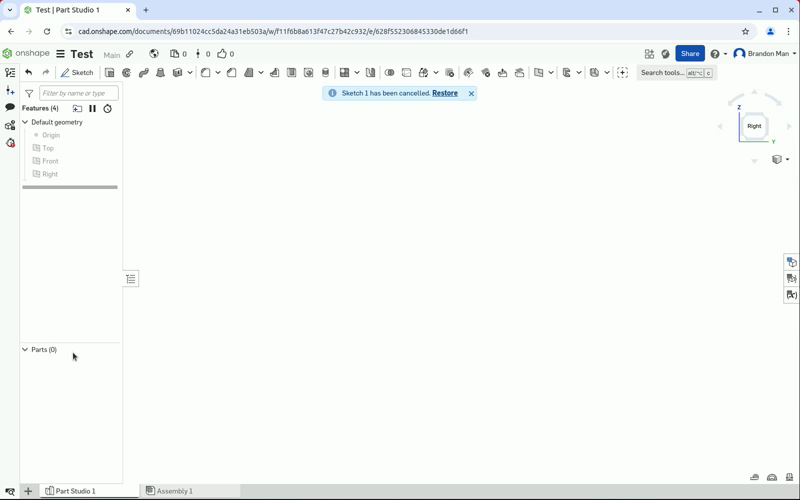
key_up(shift)
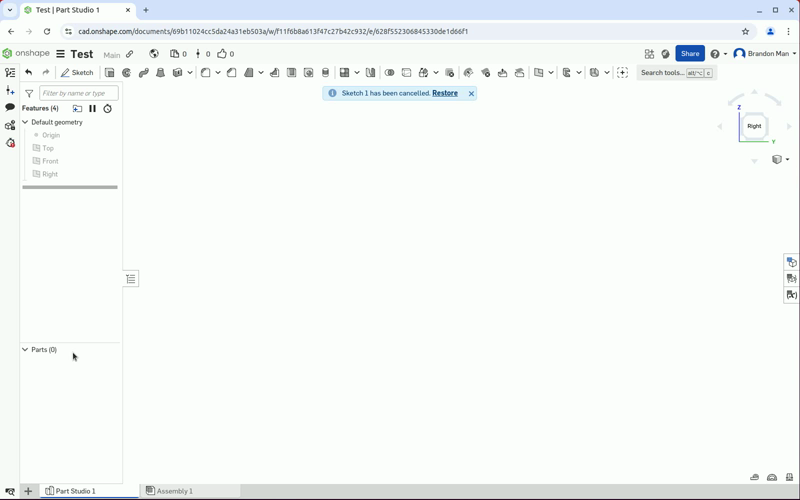
mouse_move(73, 352)
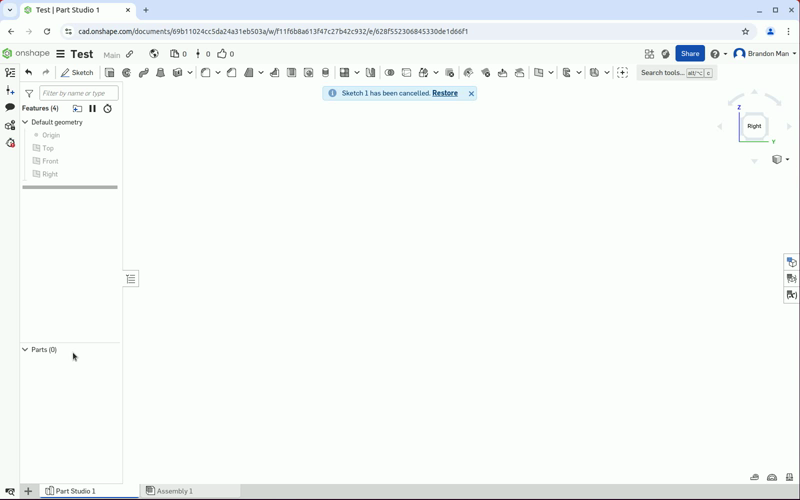
key(shift+y)
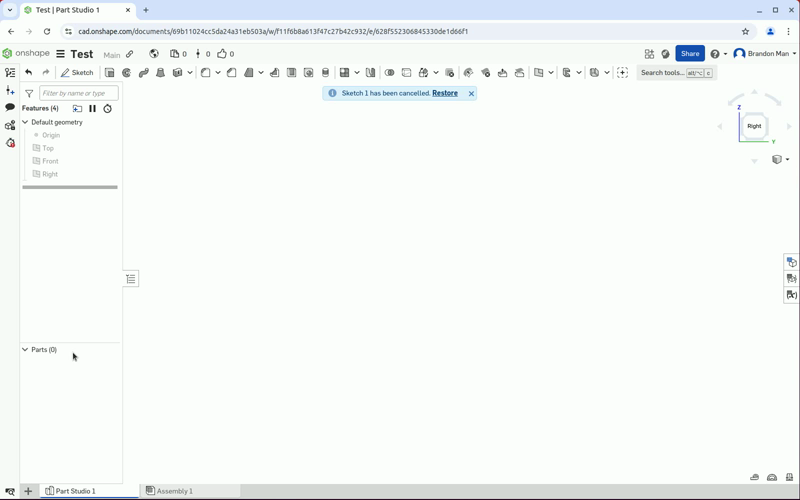
key(shift+s)
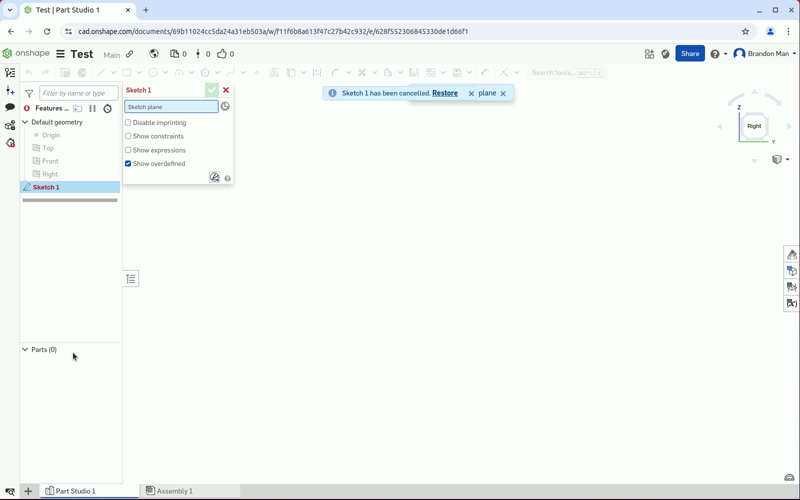
mouse_move(73, 176)
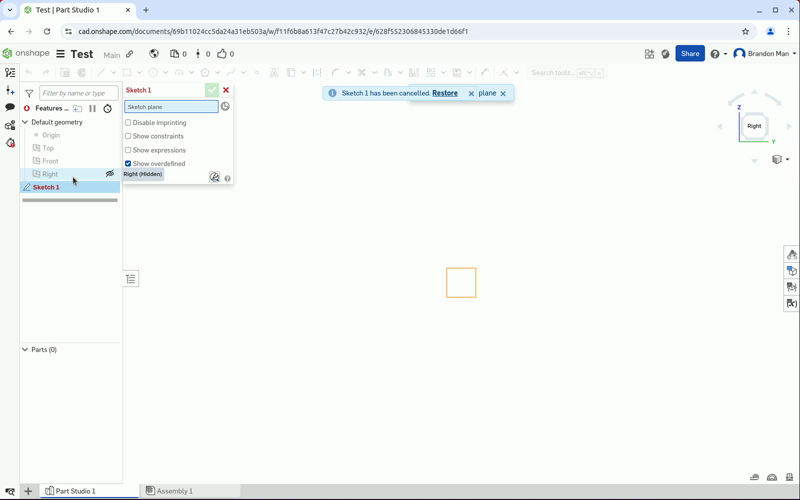
click(73, 176)
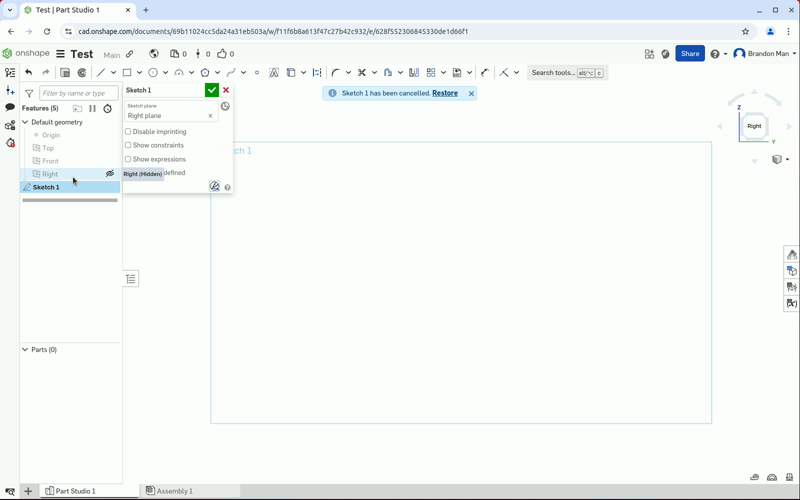
mouse_move(73, 352)
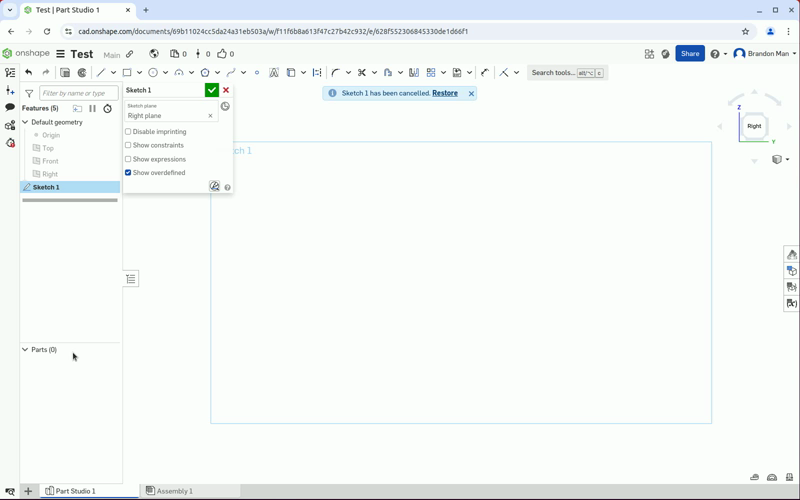
key(y)
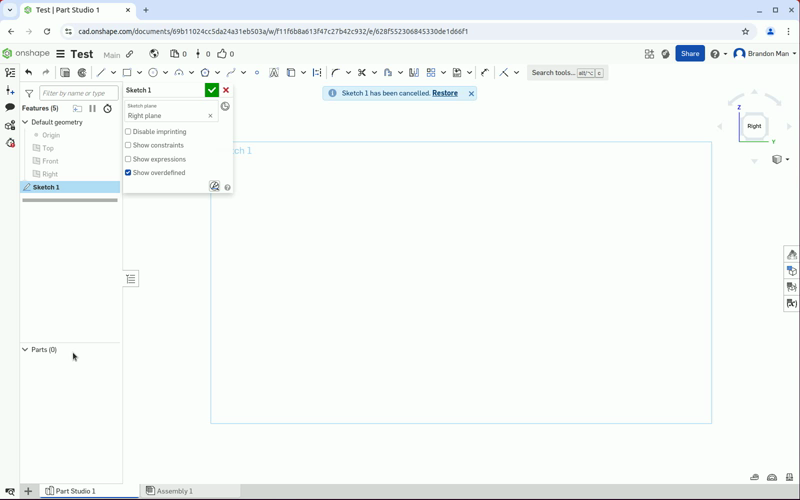
key(c)
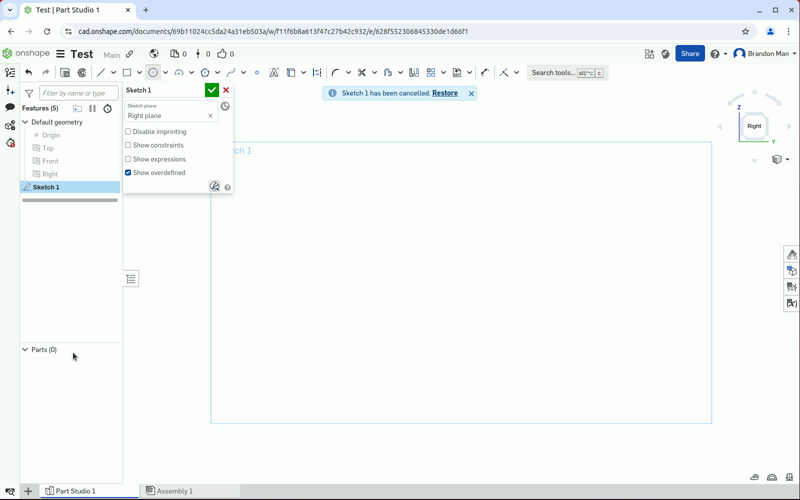
key_down(shift)
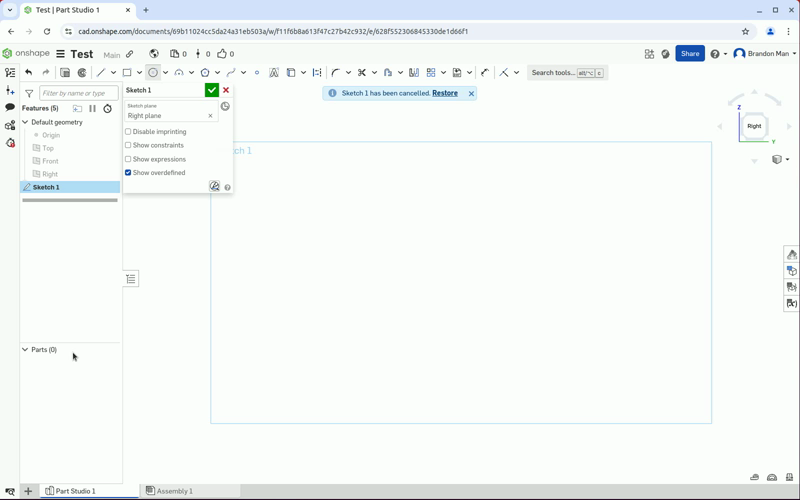
mouse_move(460, 282)
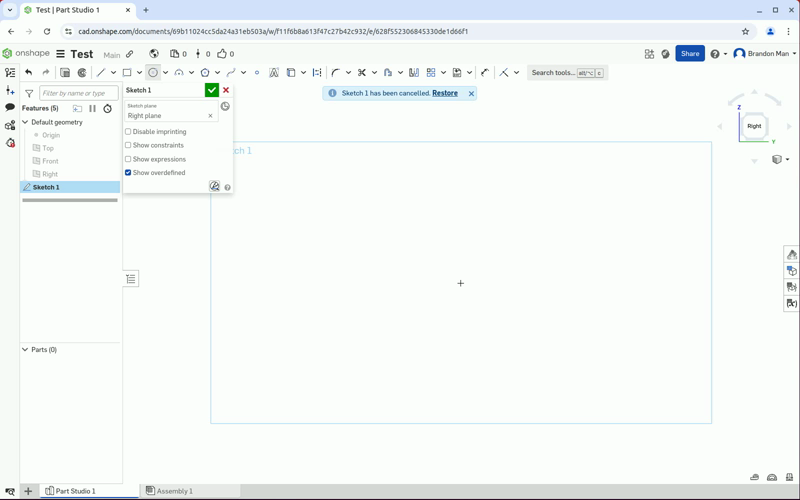
click(460, 282)
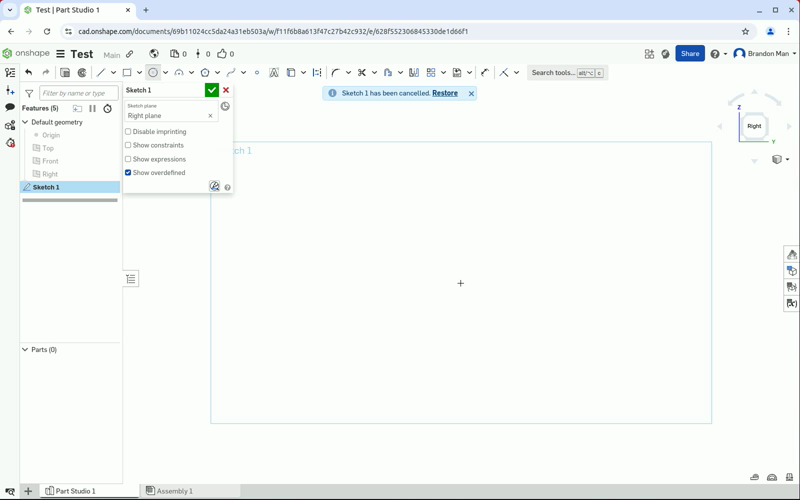
key_up(shift)
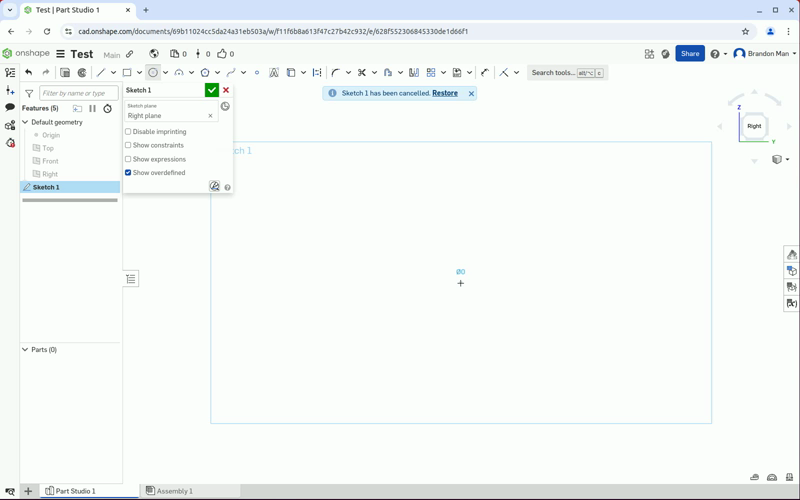
mouse_move(503, 282)
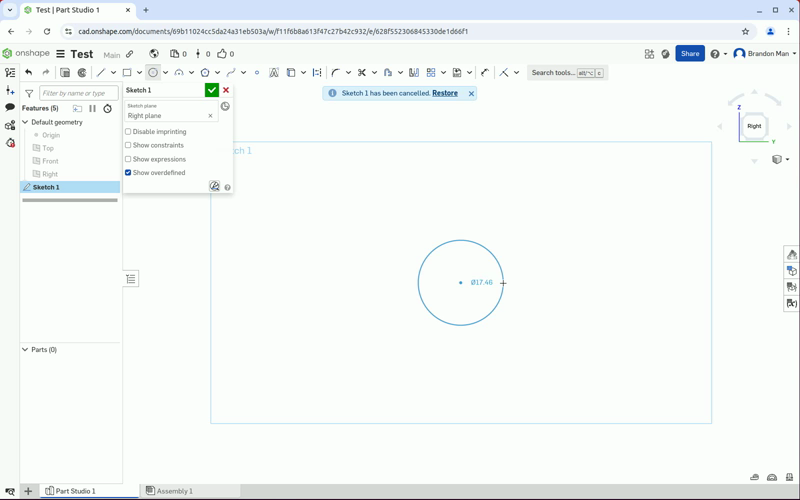
click(503, 282)
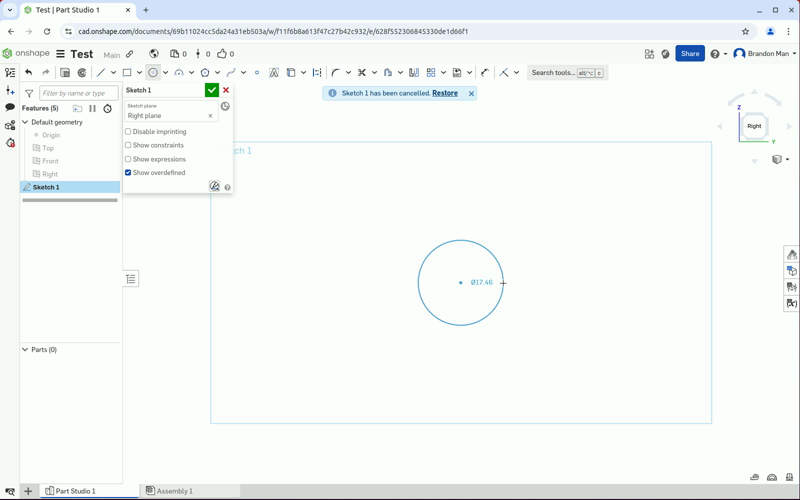
key(esc)
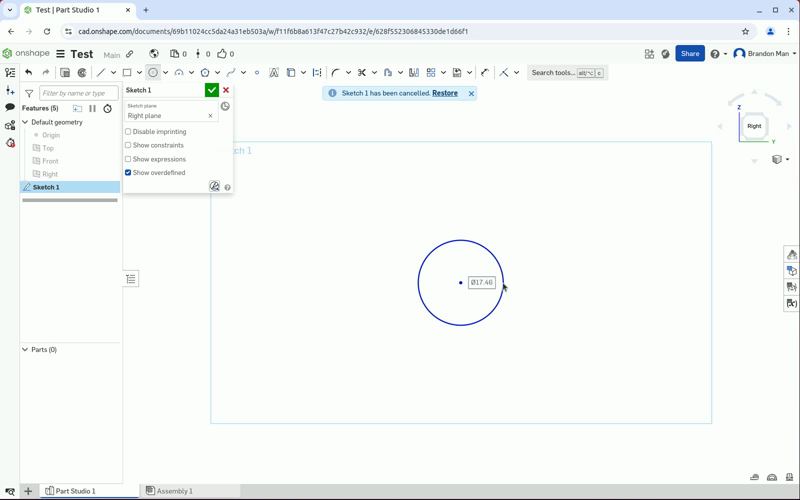
mouse_move(492, 287)
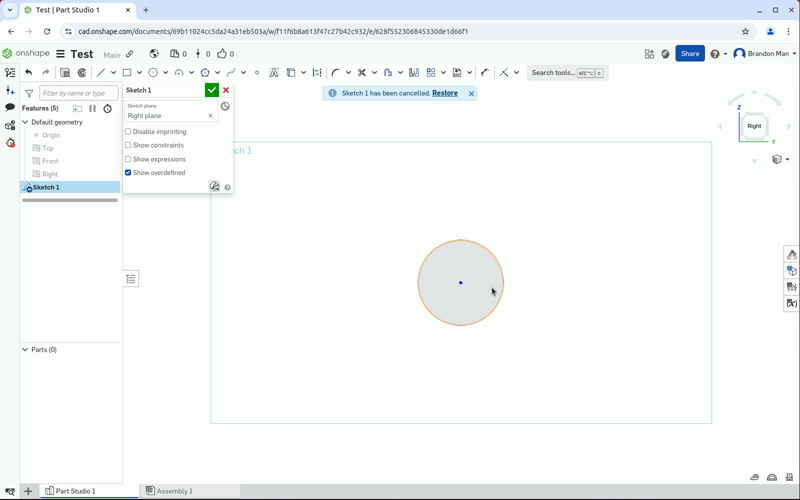
click(492, 287)
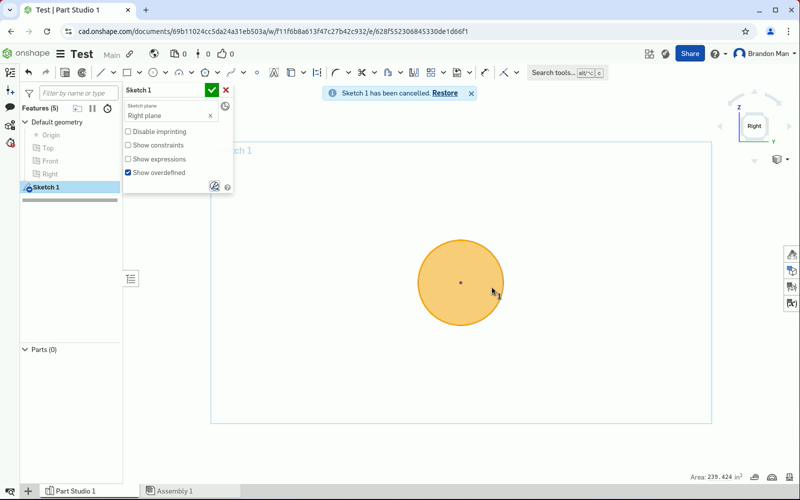
mouse_move(73, 352)
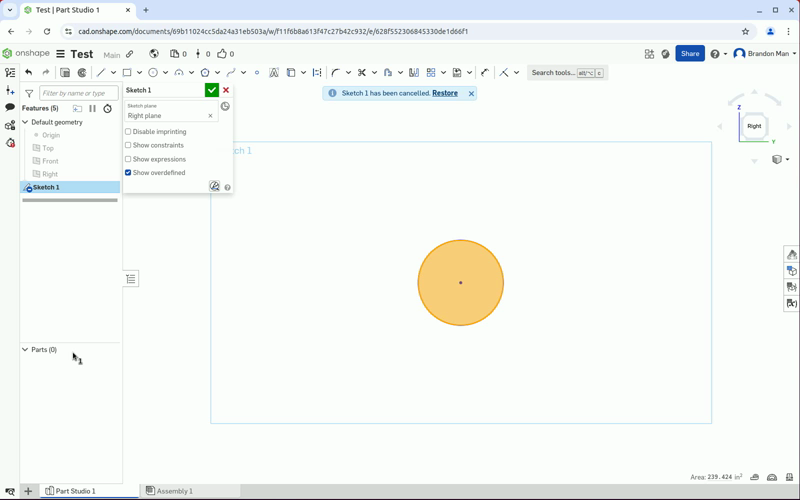
key(shift+y)
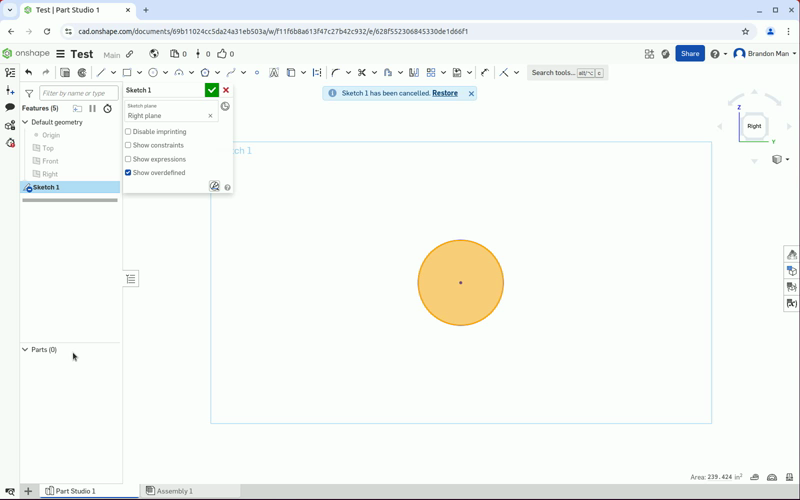
key(shift+e)
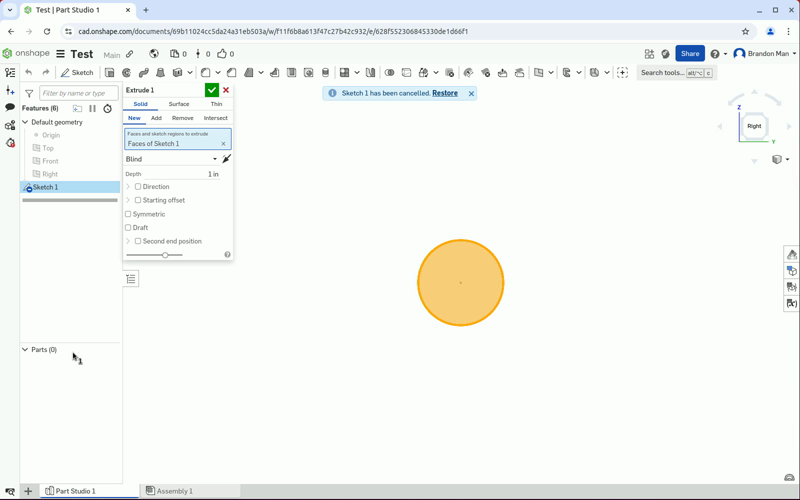
mouse_move(143, 106)
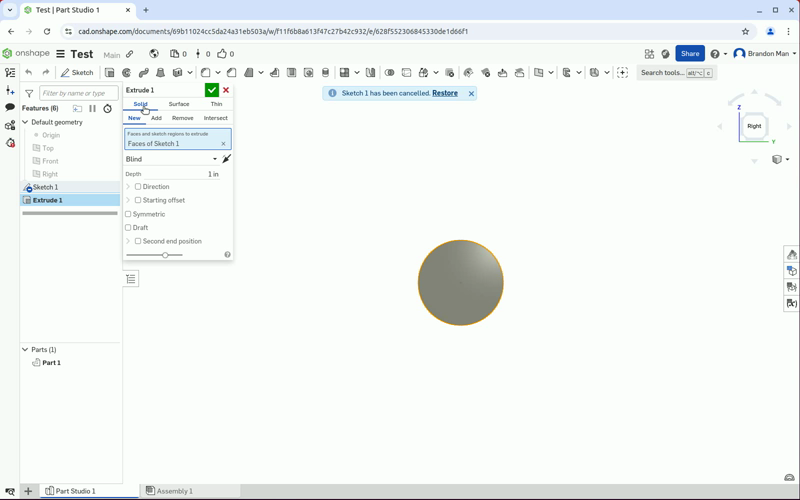
click(143, 106)
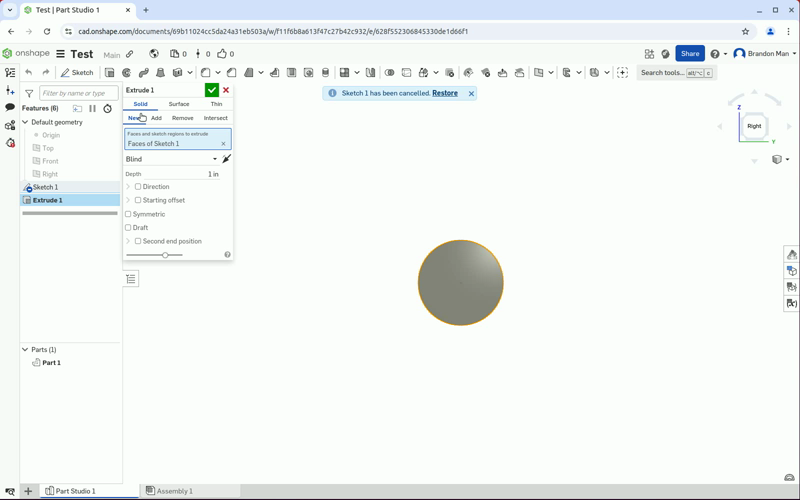
mouse_move(137, 120)
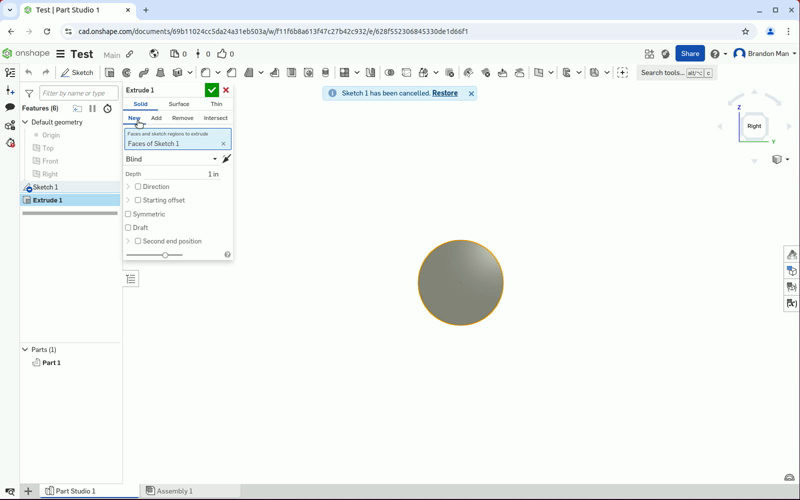
click(137, 120)
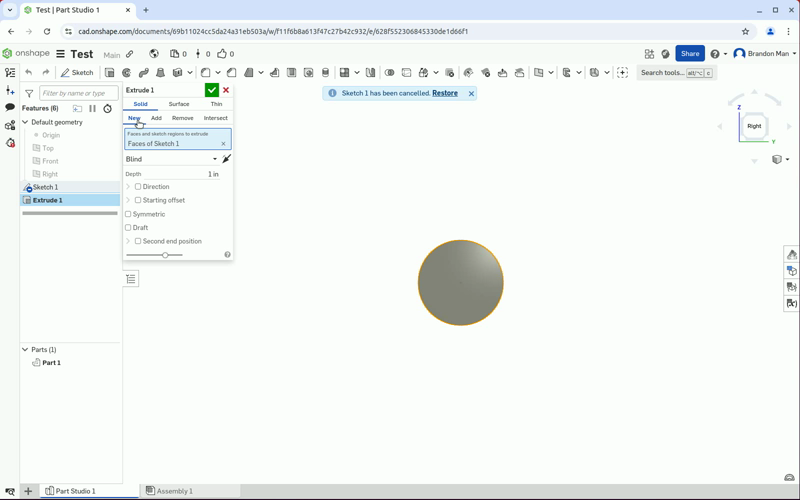
key(tab, 4)
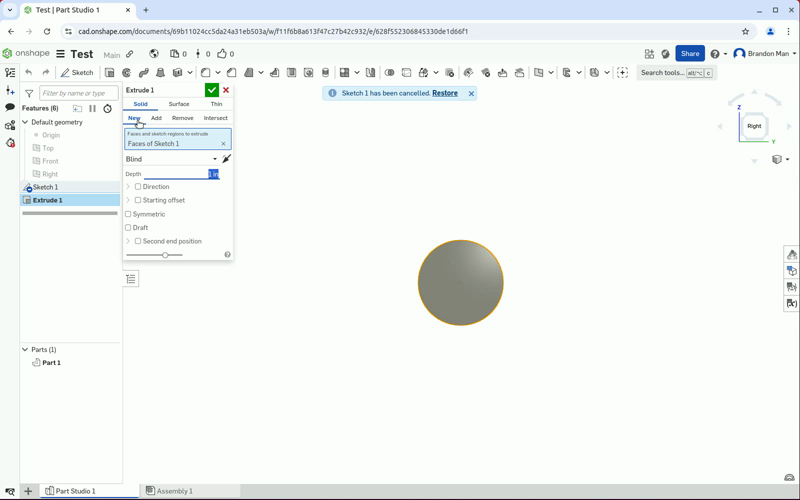
text(23.108)
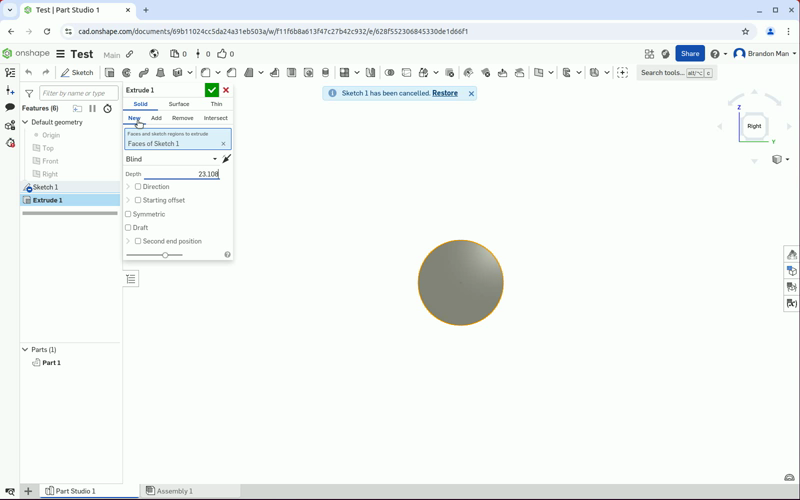
key(enter)
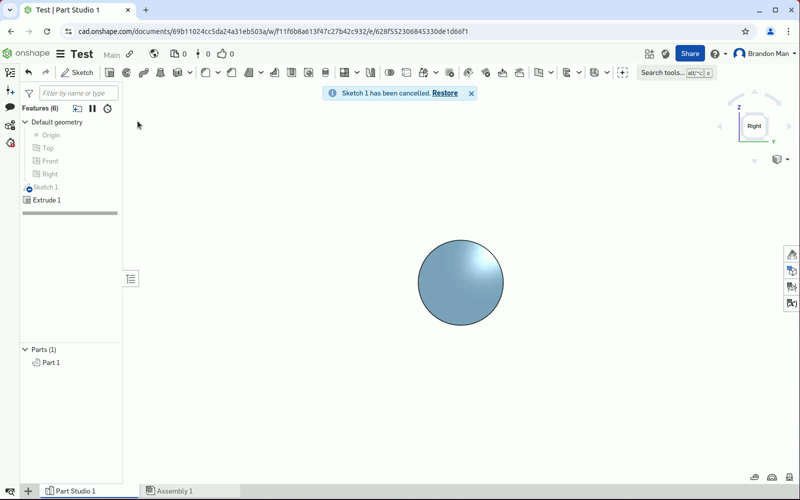
key(shift+h)
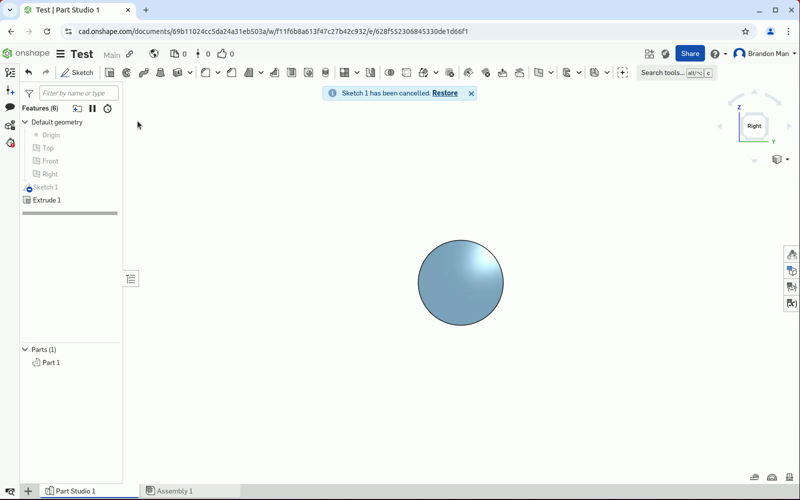
key(shift+h)
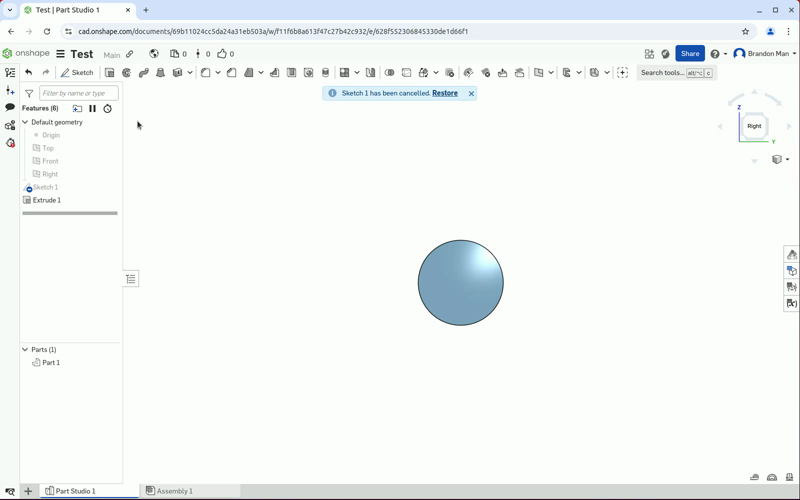
mouse_move(73, 189)
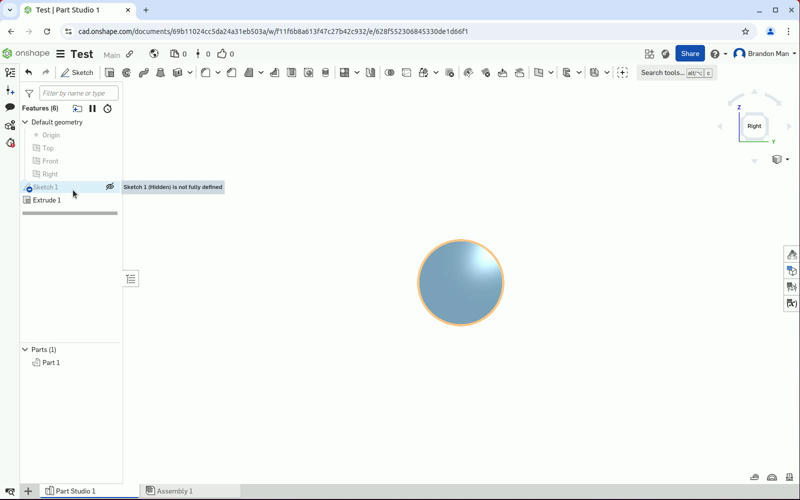
click(73, 189)
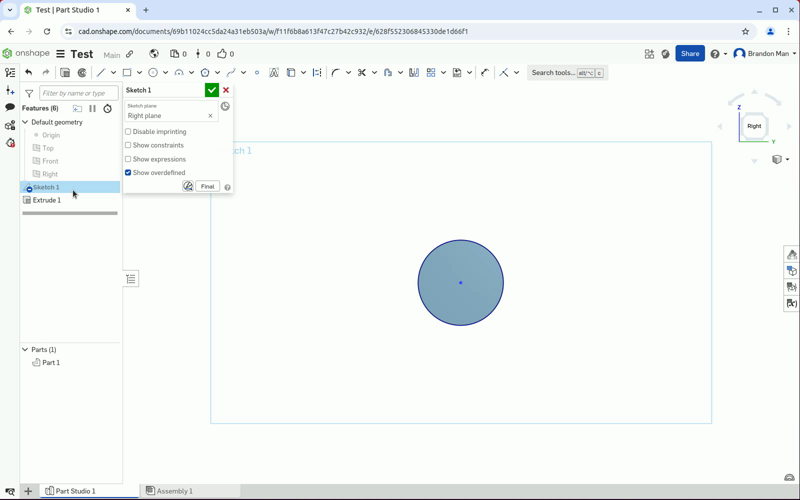
mouse_move(229, 92)
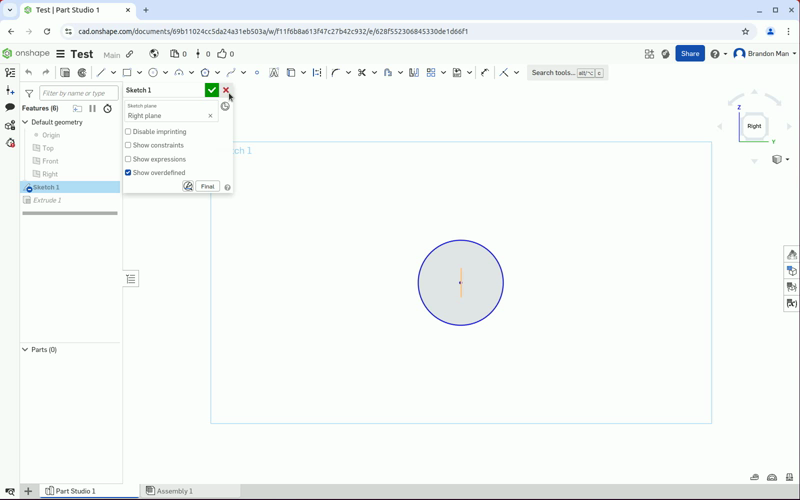
click(229, 92)
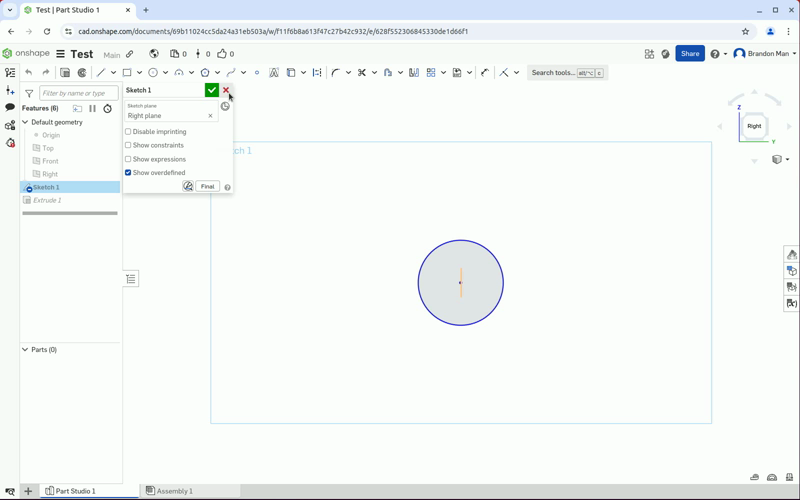
key(shift+s)
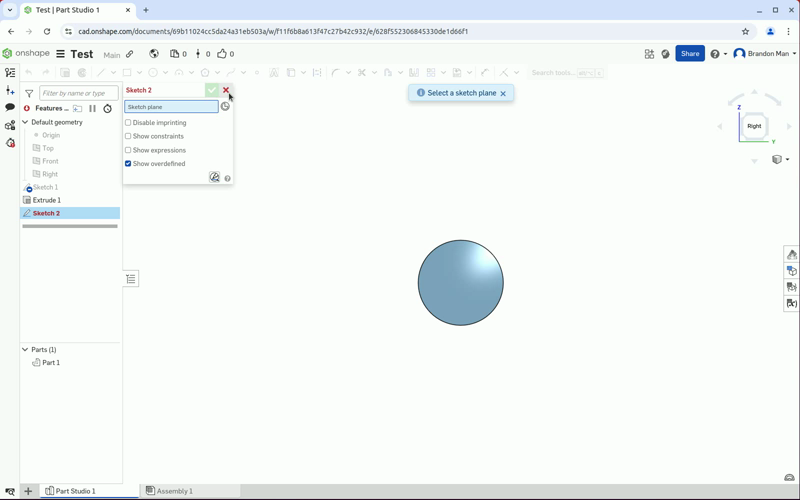
mouse_move(73, 176)
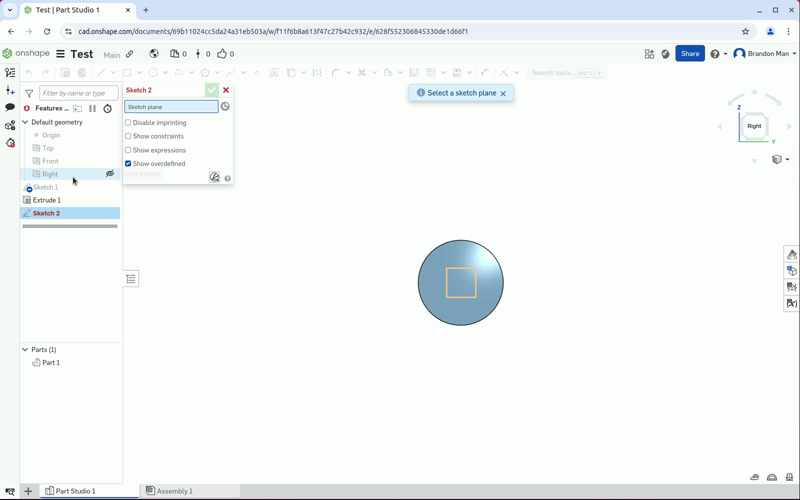
click(73, 176)
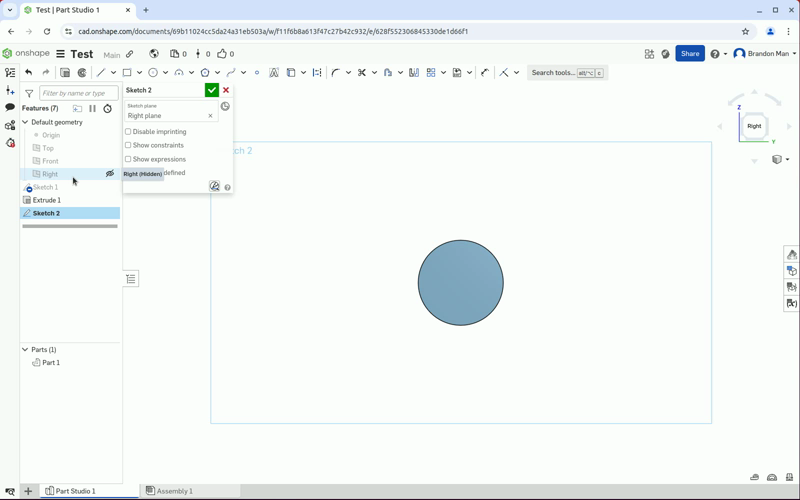
mouse_move(73, 352)
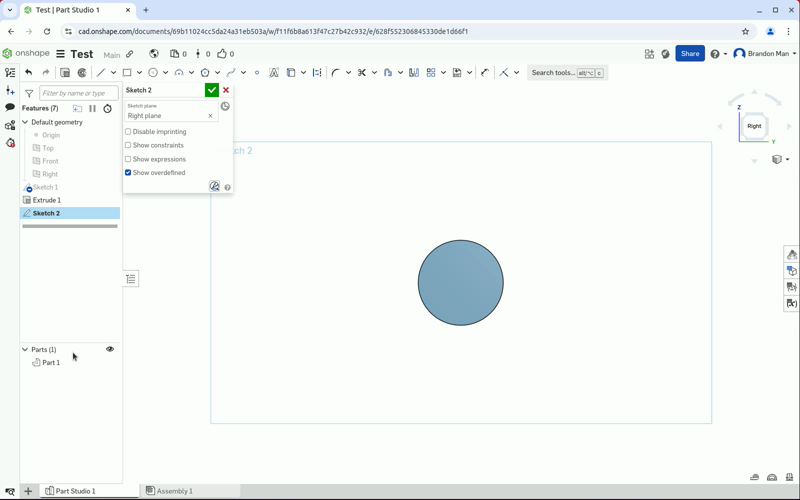
key(y)
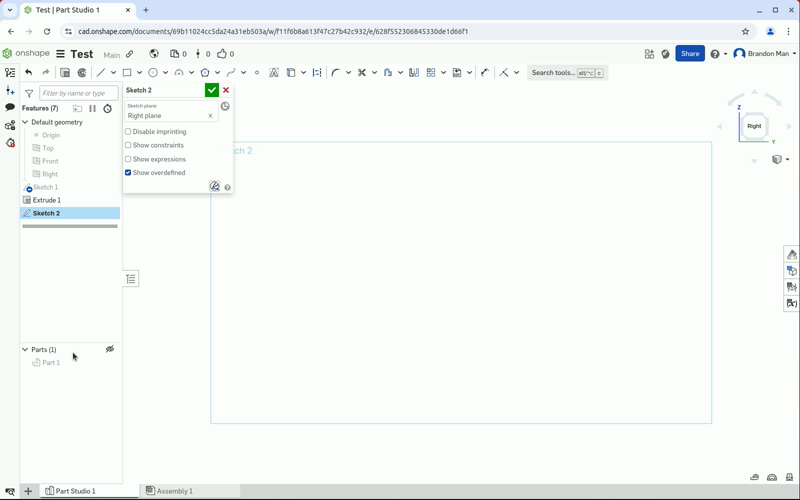
key(c)
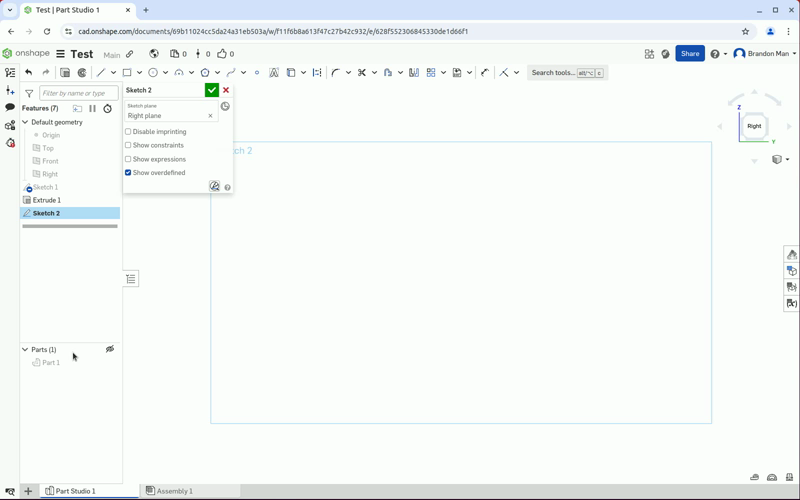
key_down(shift)
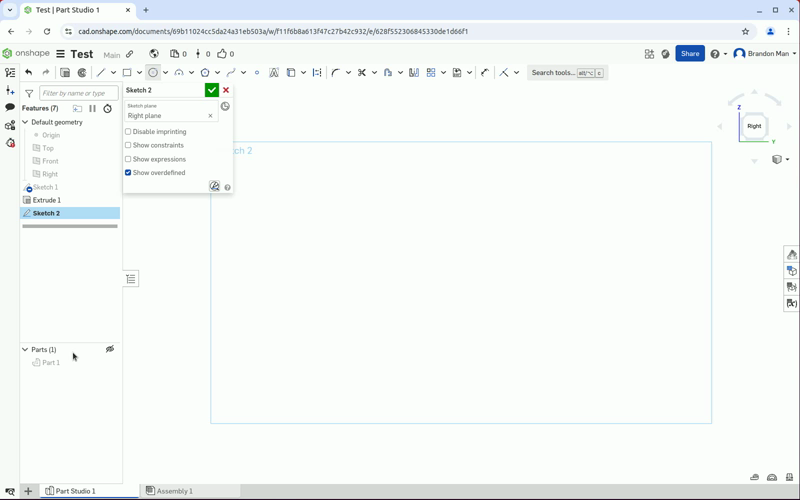
mouse_move(461, 282)
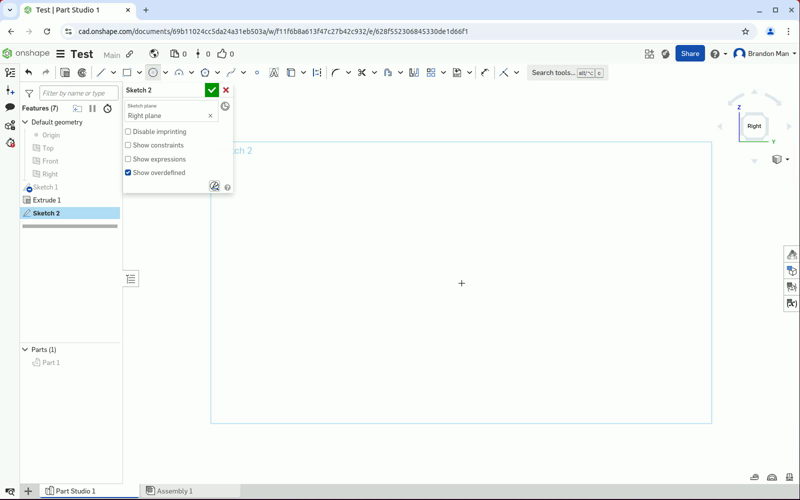
click(461, 282)
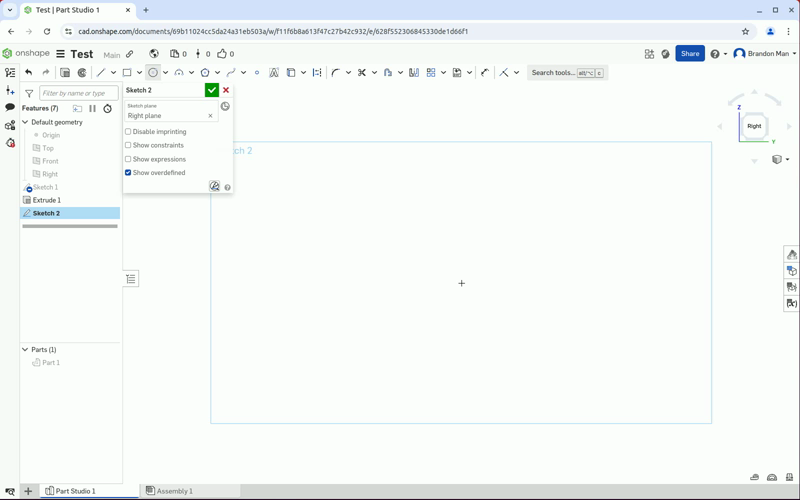
key_up(shift)
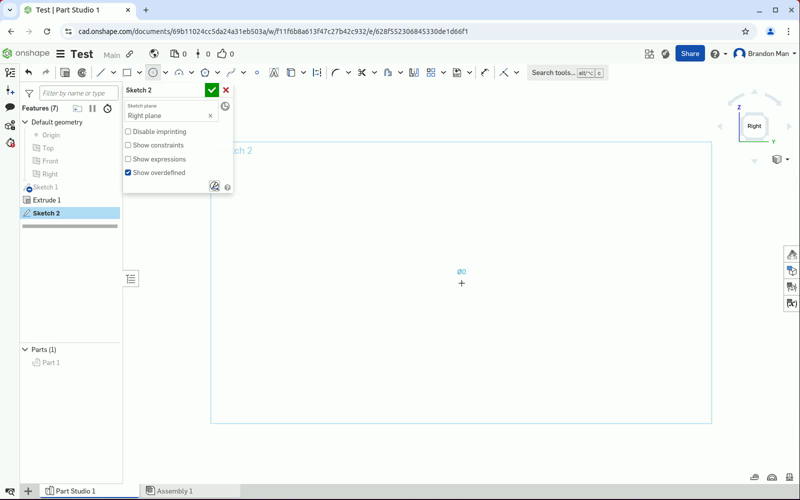
mouse_move(484, 282)
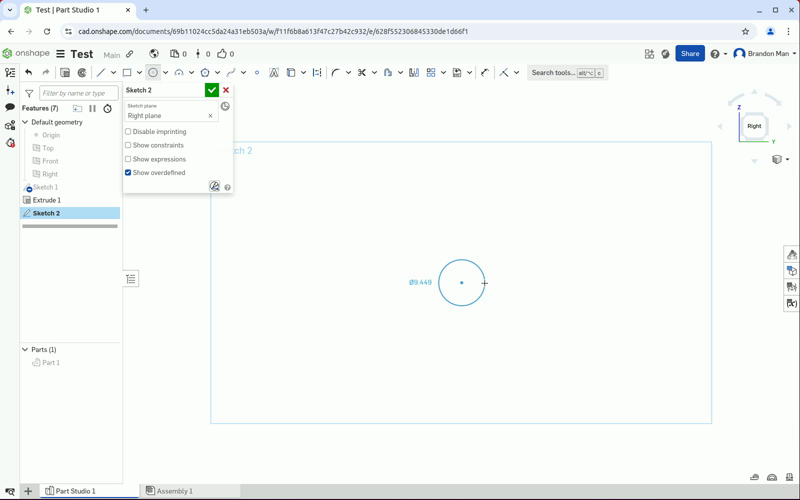
click(484, 282)
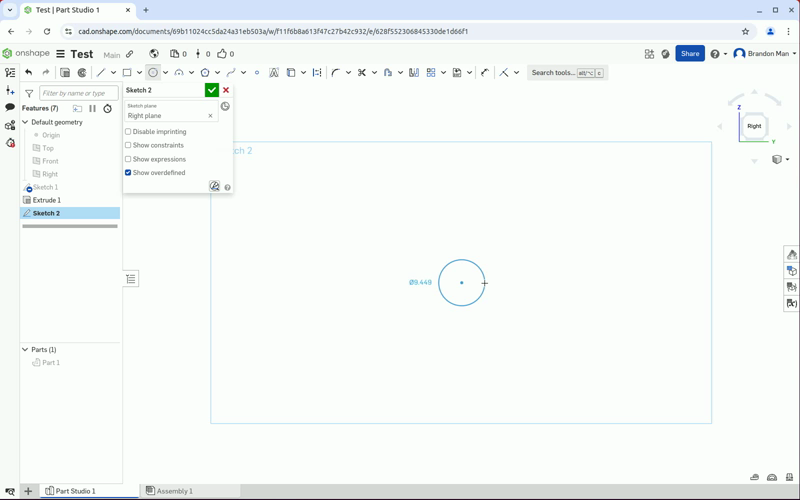
key(esc)
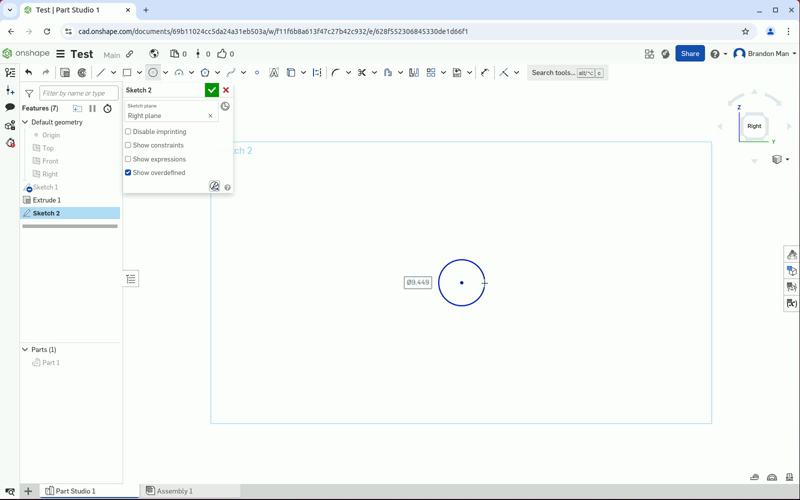
mouse_move(465, 275)
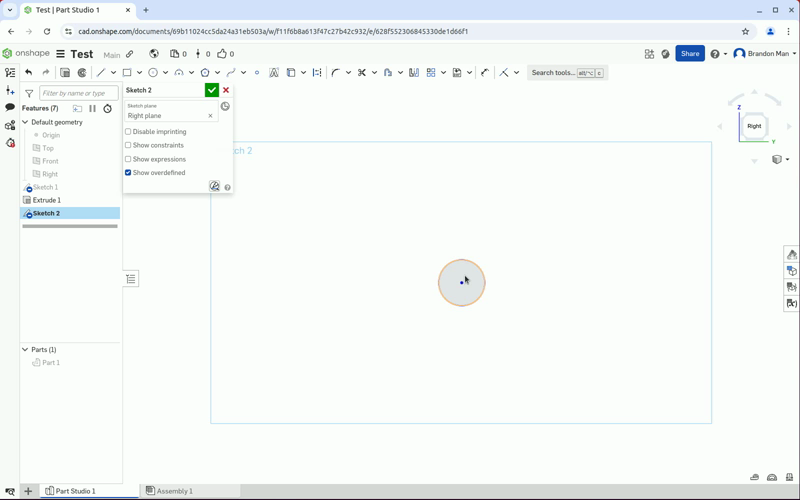
scroll(6)
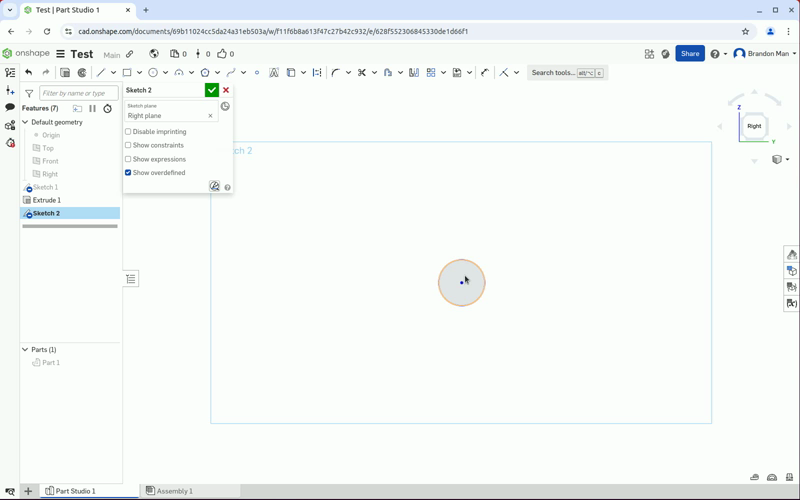
scroll(6)
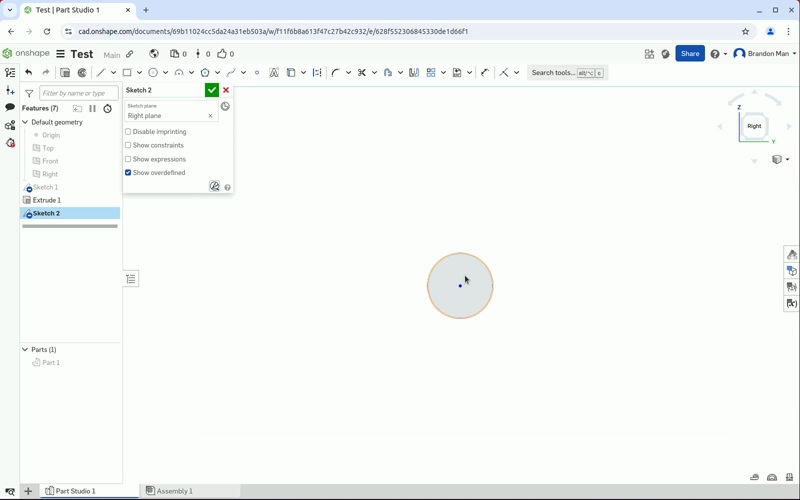
scroll(6)
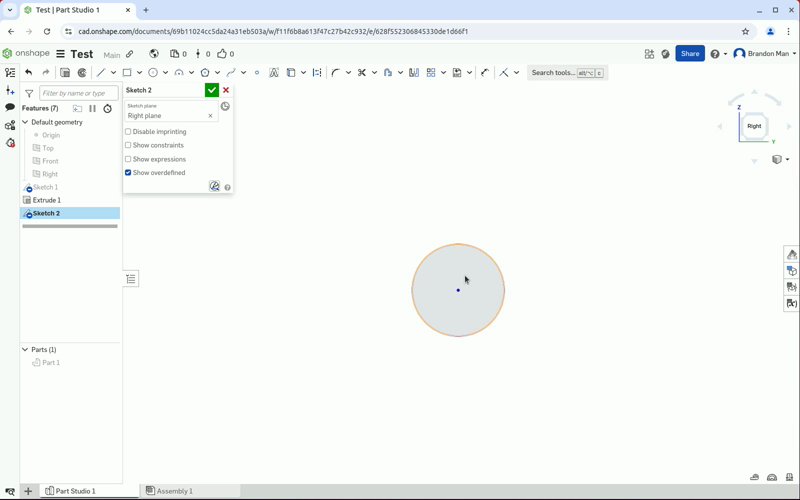
scroll(6)
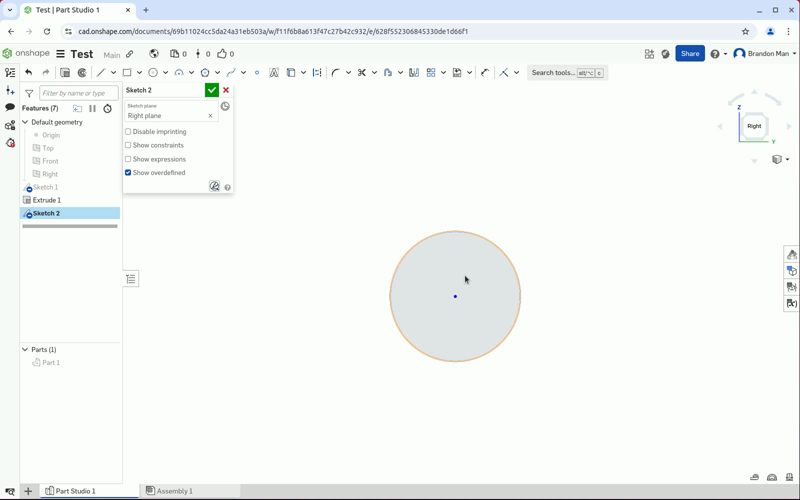
scroll(6)
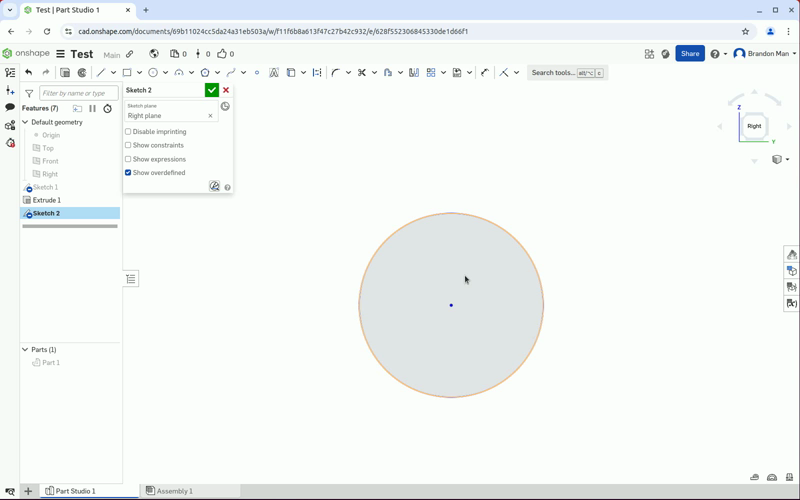
scroll(6)
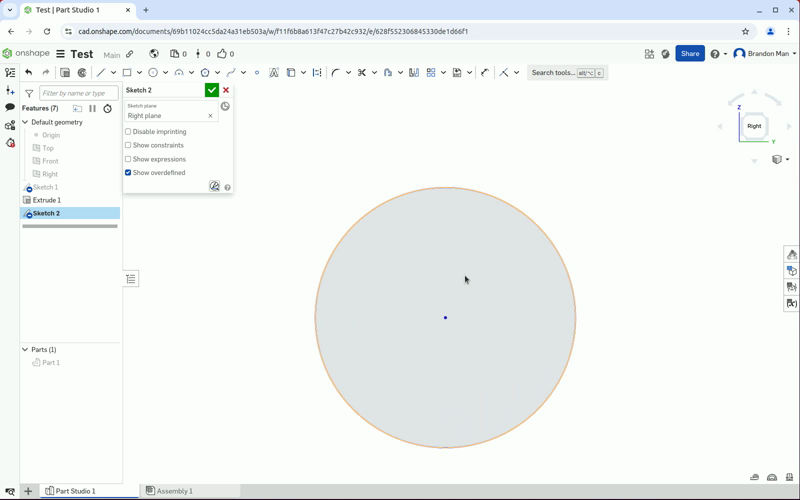
scroll(6)
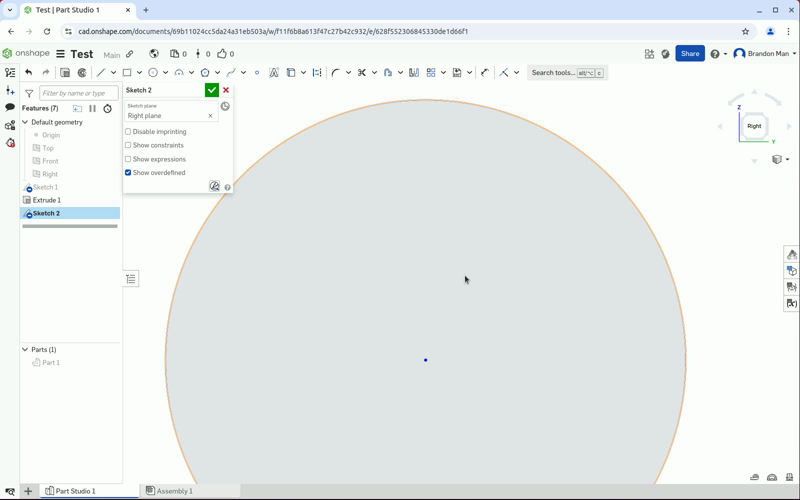
click(465, 275)
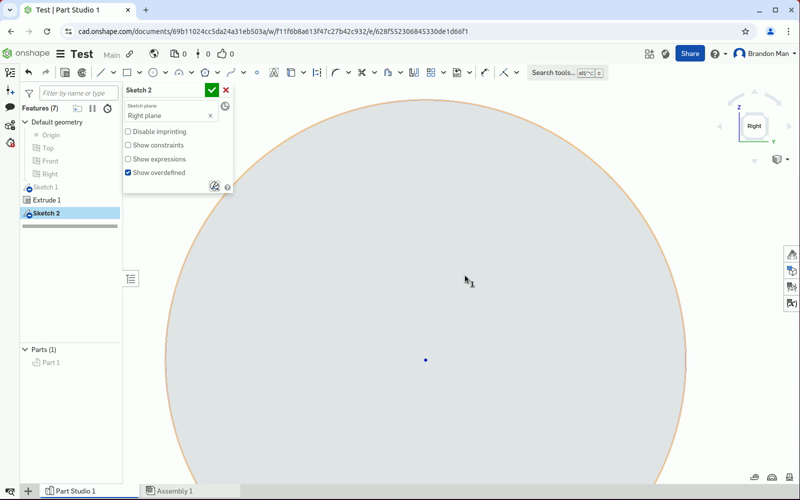
scroll(-6)
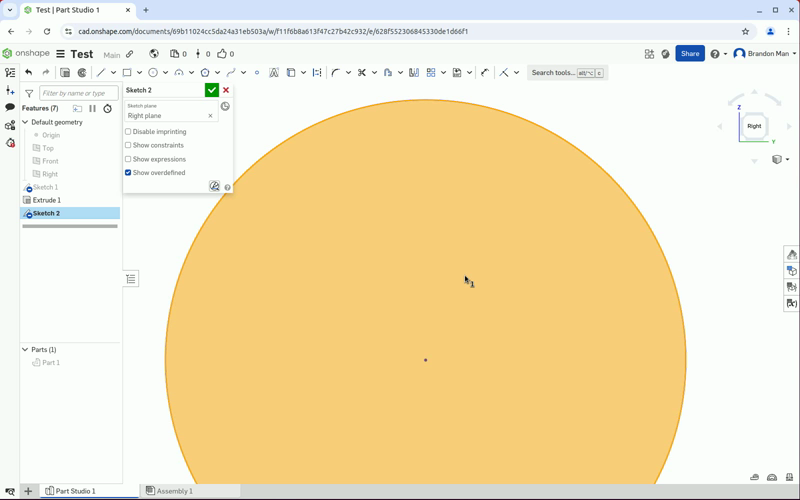
scroll(-6)
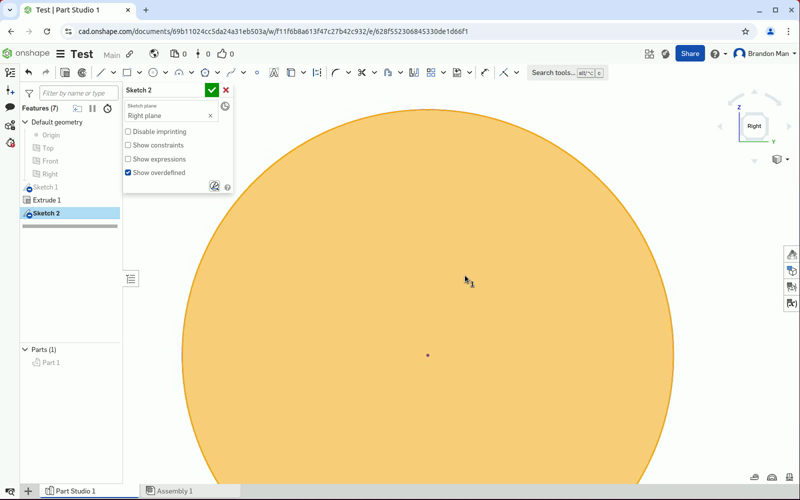
scroll(-6)
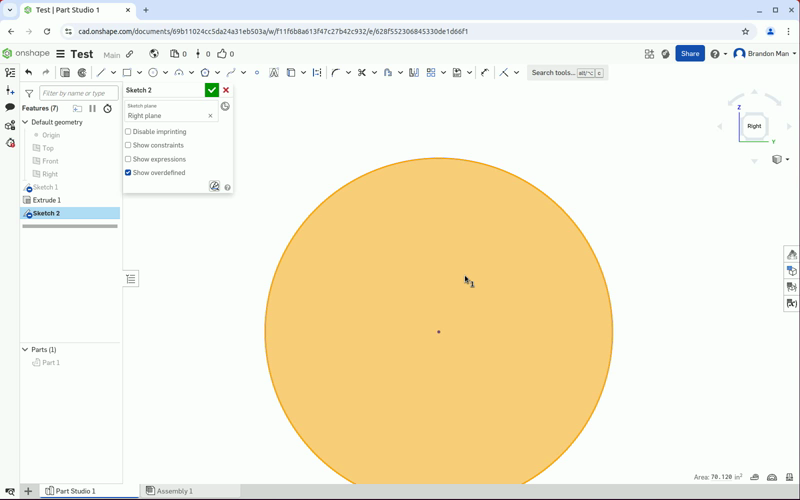
scroll(-6)
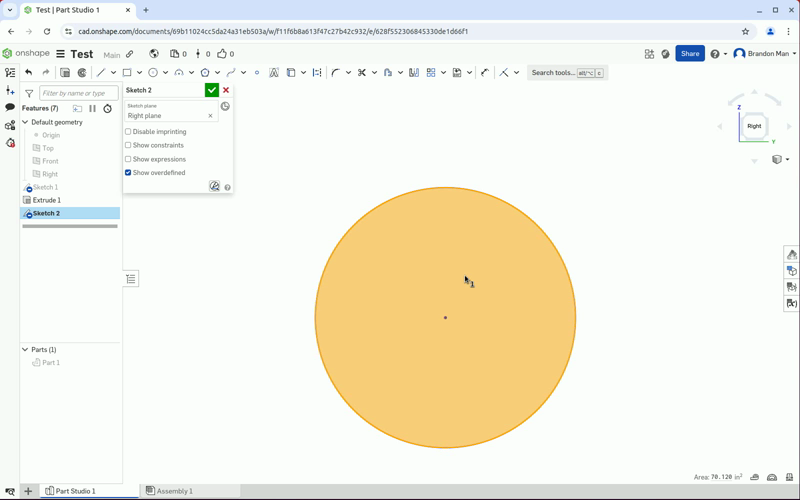
scroll(-6)
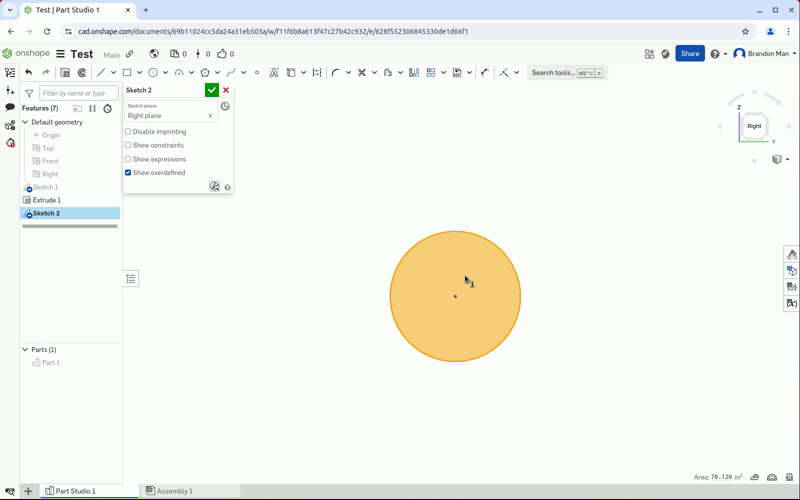
scroll(-6)
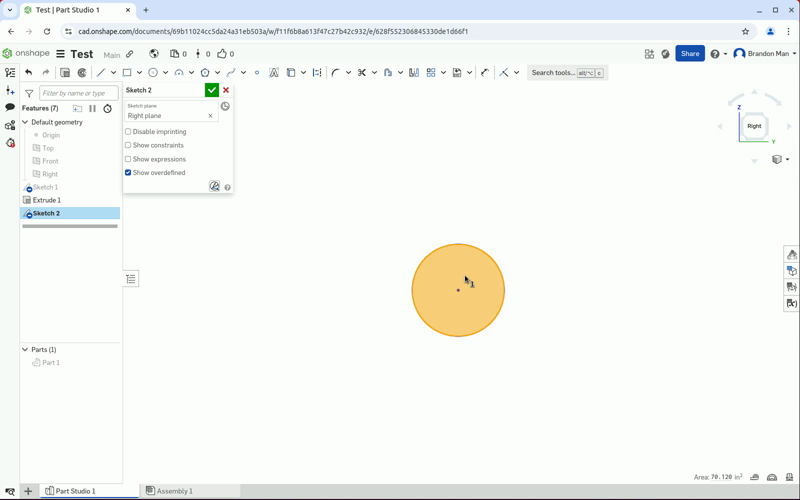
scroll(-6)
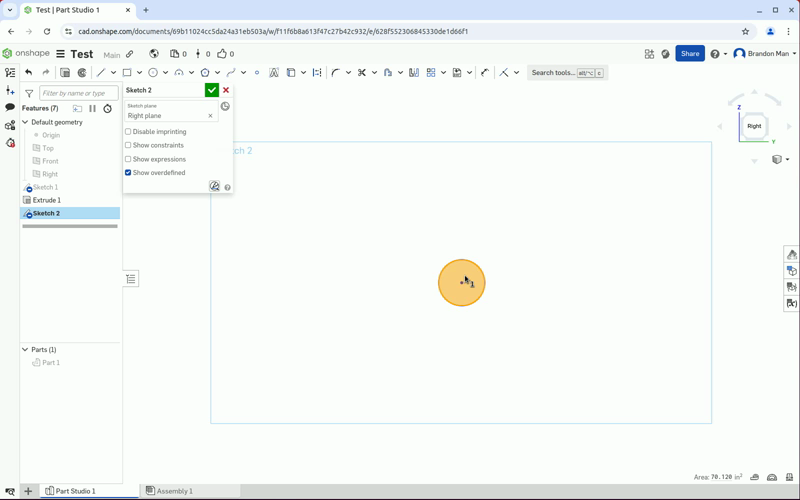
mouse_move(73, 352)
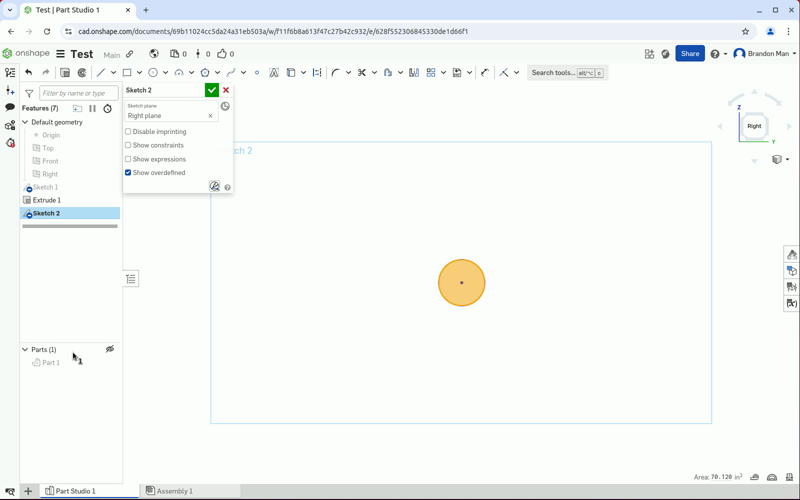
key(shift+y)
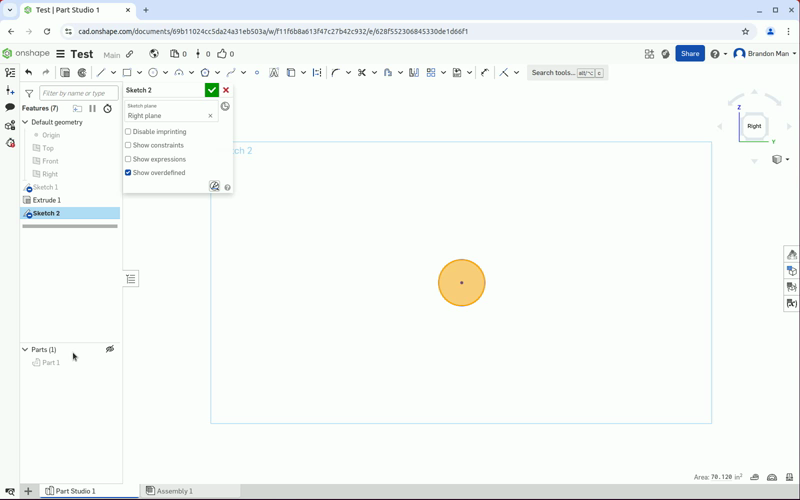
key(shift+e)
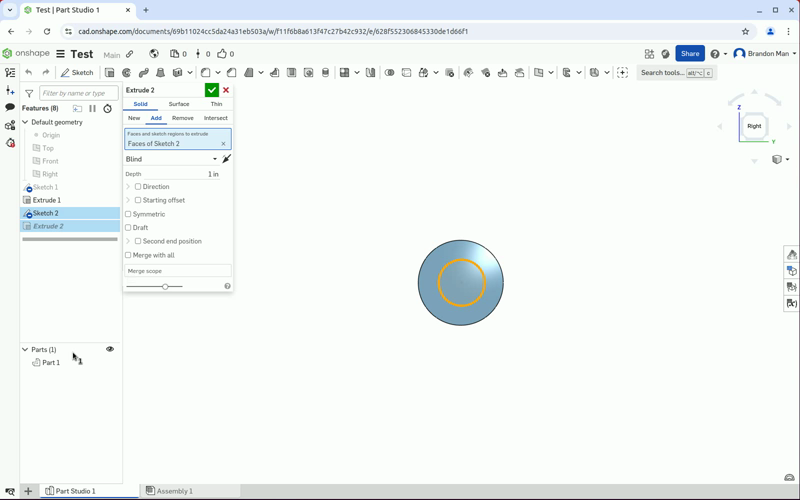
mouse_move(143, 106)
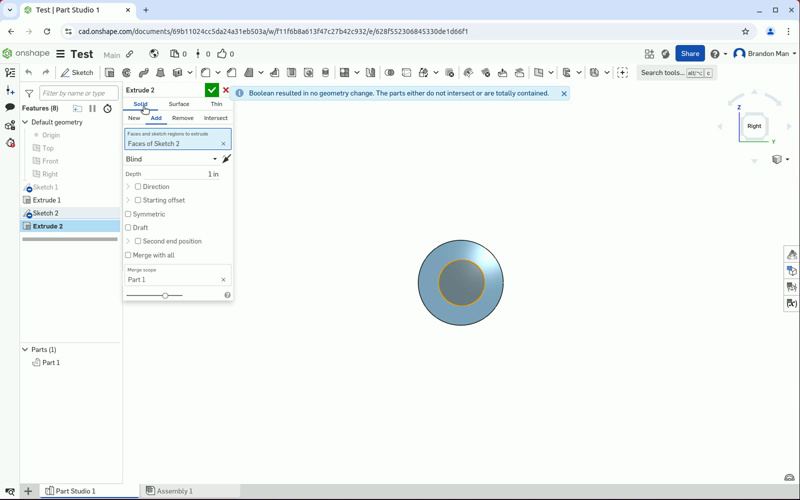
click(143, 106)
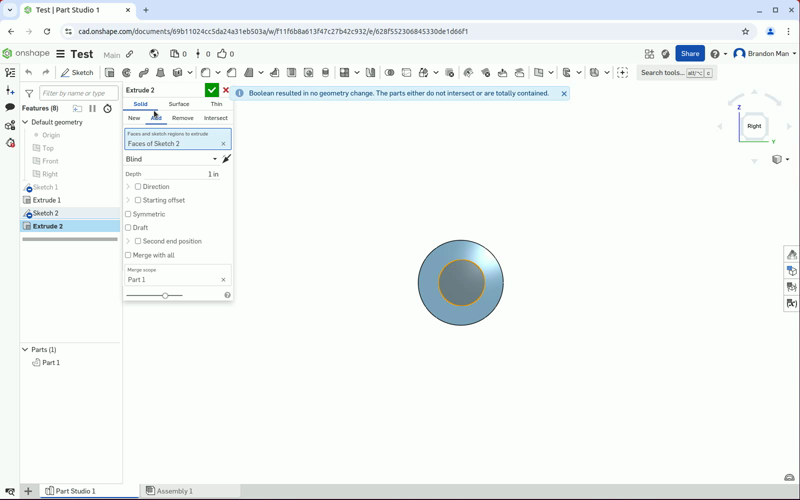
mouse_move(186, 120)
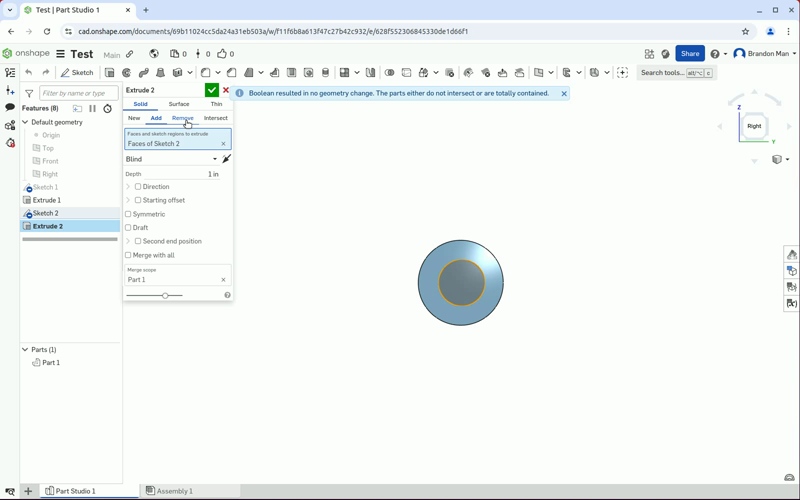
click(186, 120)
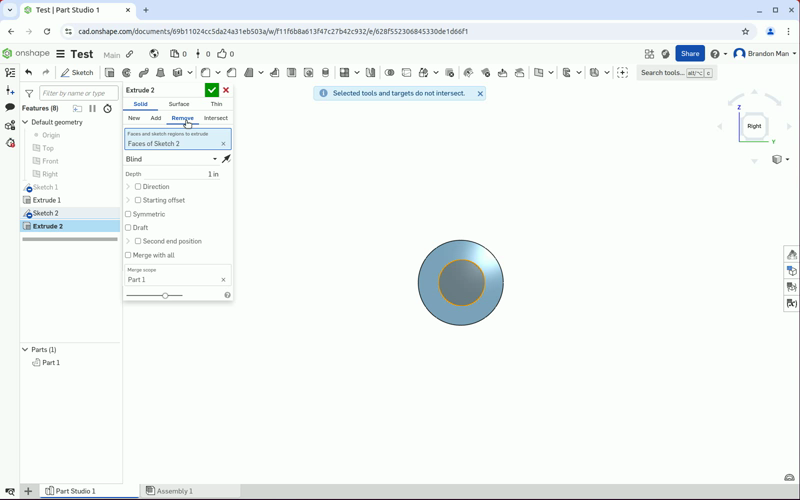
key(tab, 4)
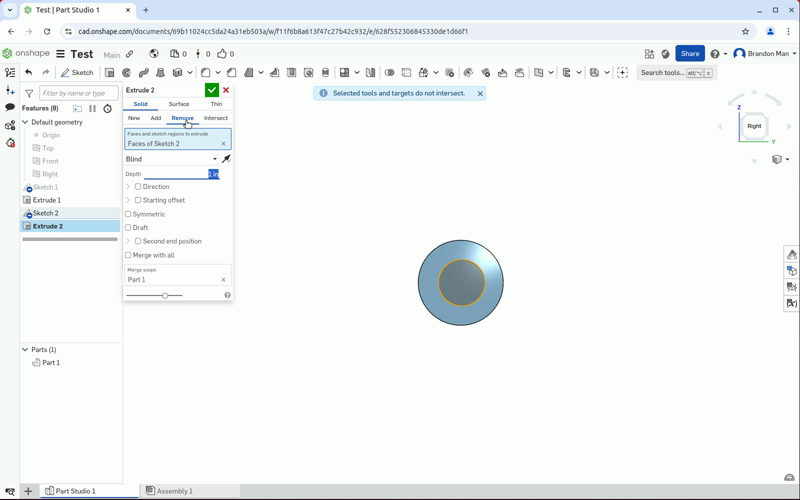
text(30.811)
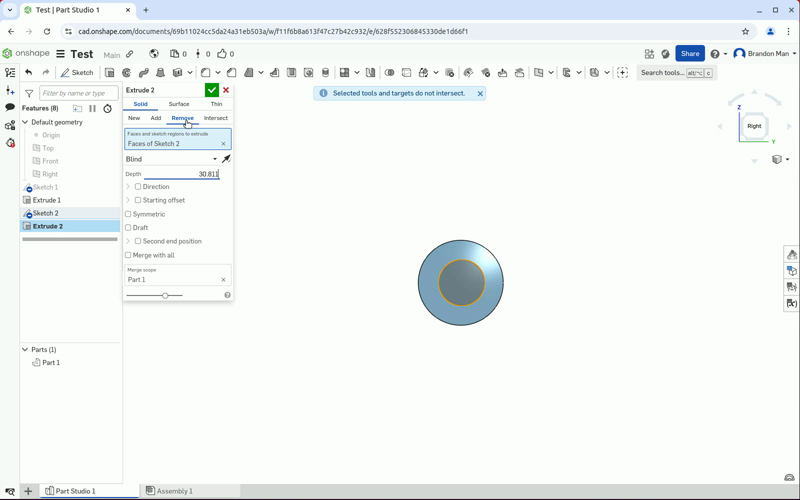
key(tab, 6)
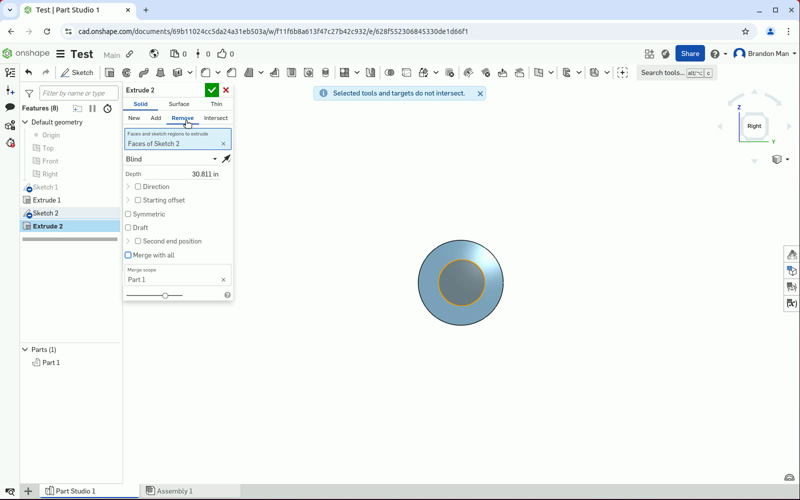
key(space)
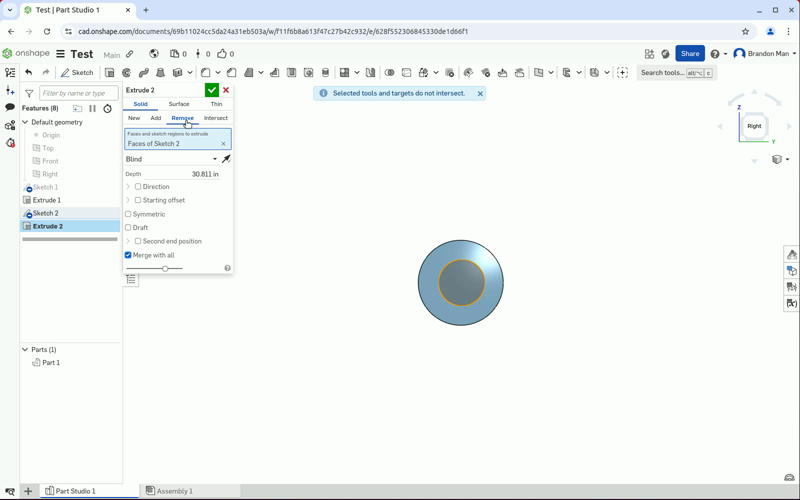
key(enter)
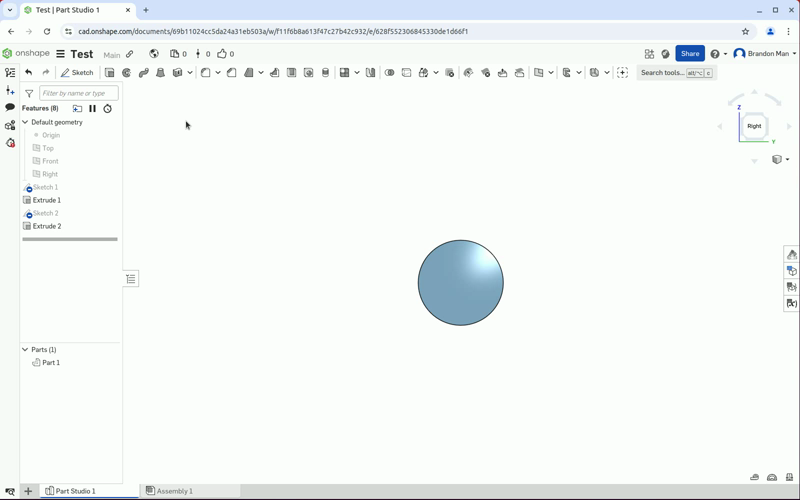
key(shift+h)
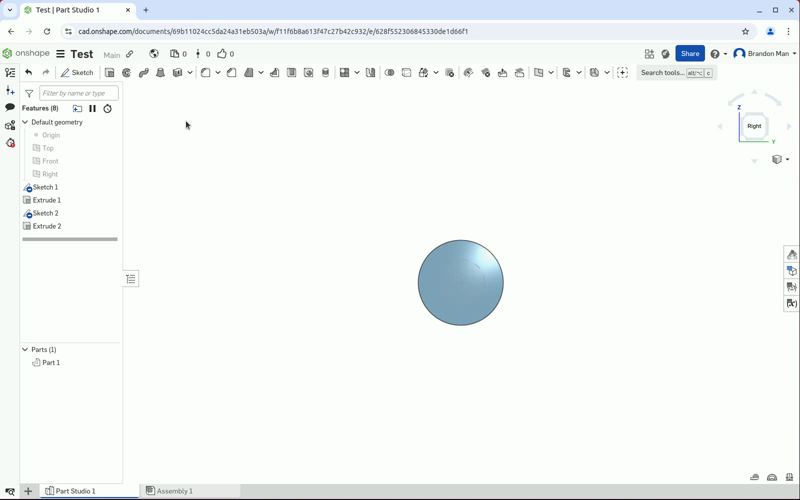
key(shift+h)
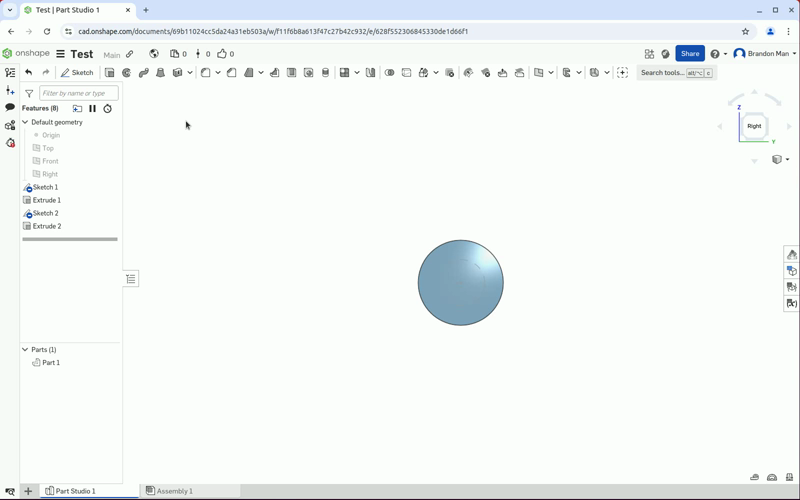
key(shift+7)
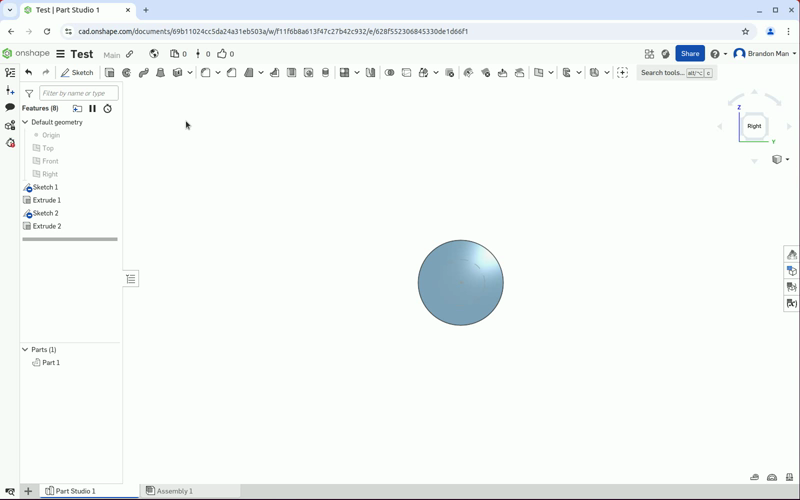
key(right, 2)
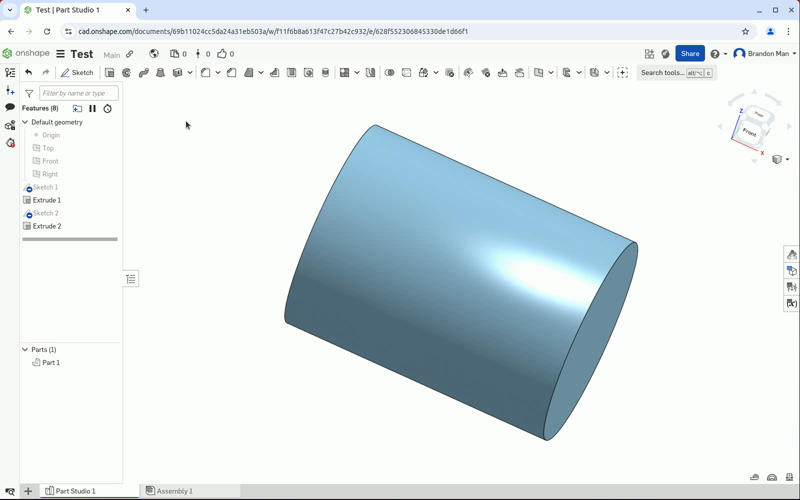
key(down, 2)
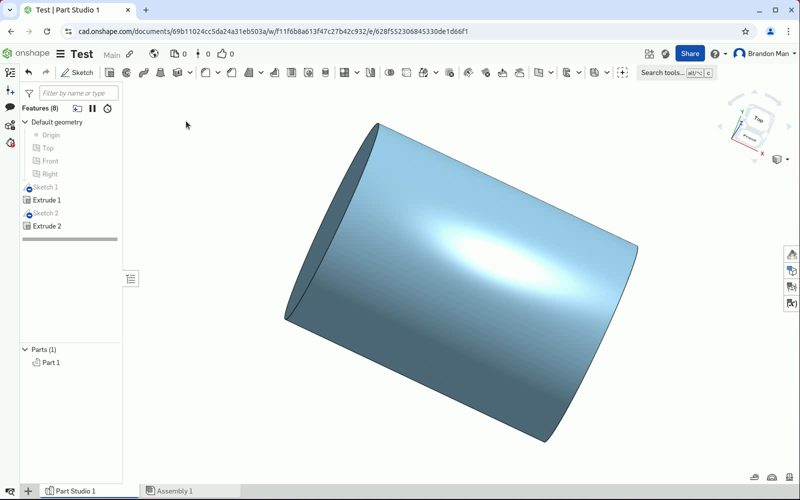
key(up, 2)
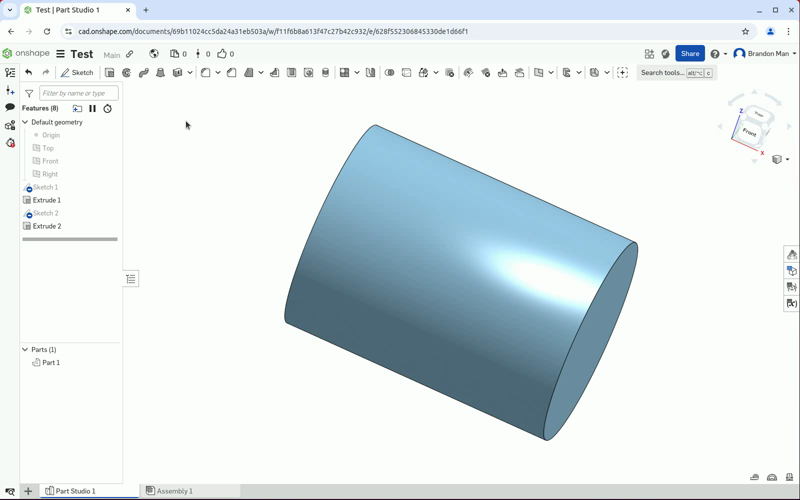
key(left, 2)
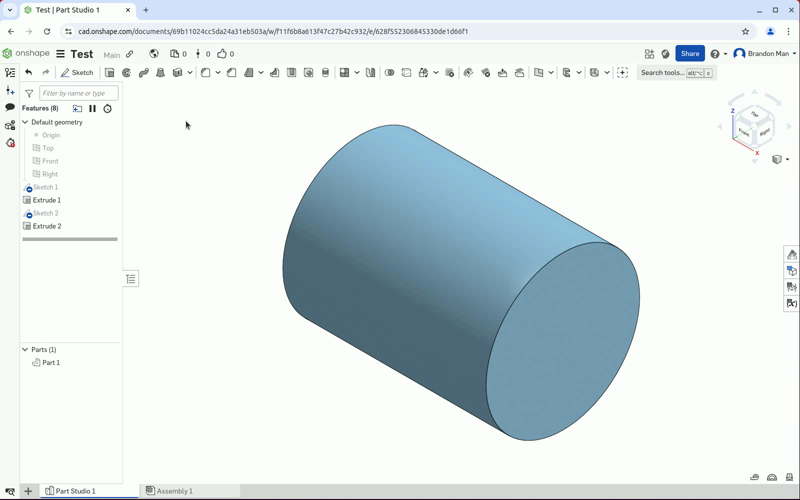
mouse_move(73, 189)
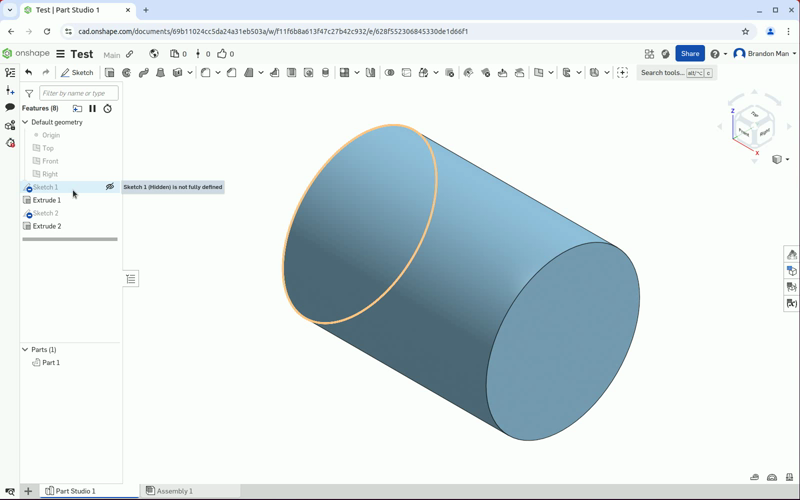
click(73, 189)